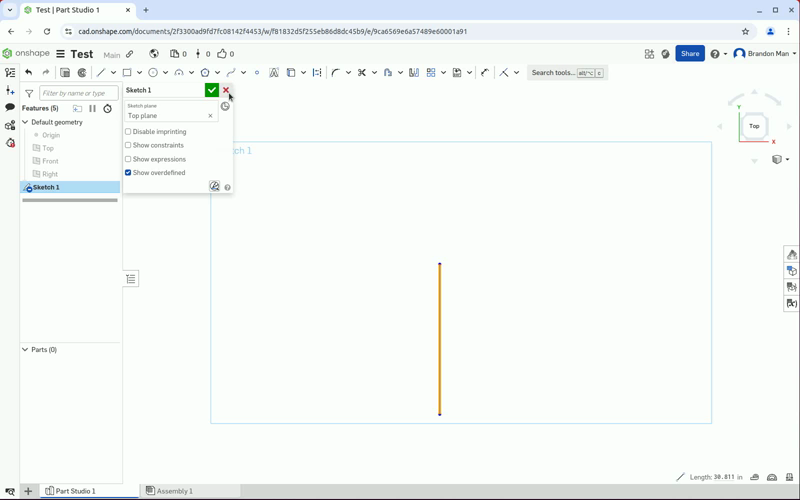
key(shift+h)
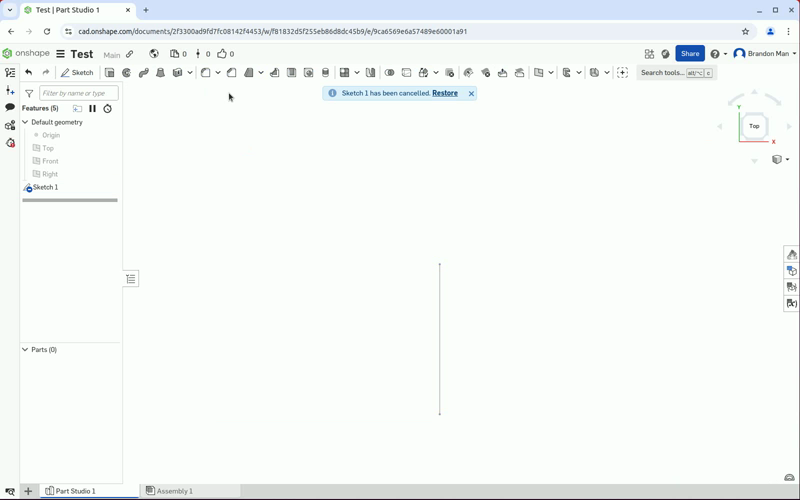
key(shift+s)
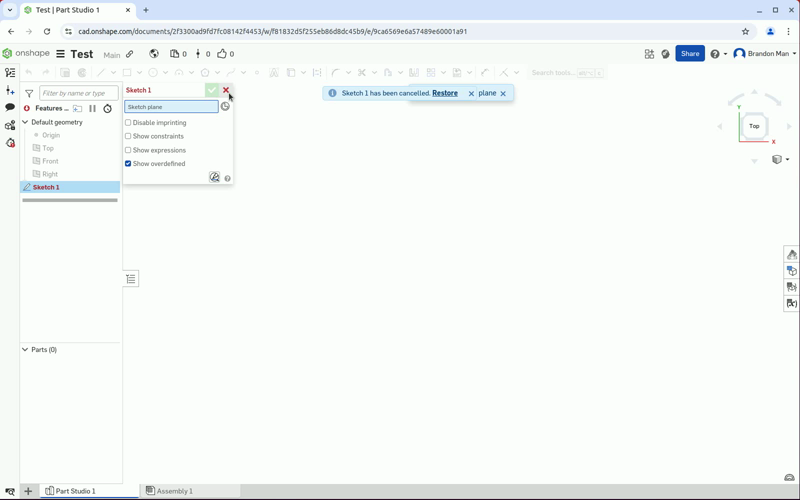
mouse_move(73, 150)
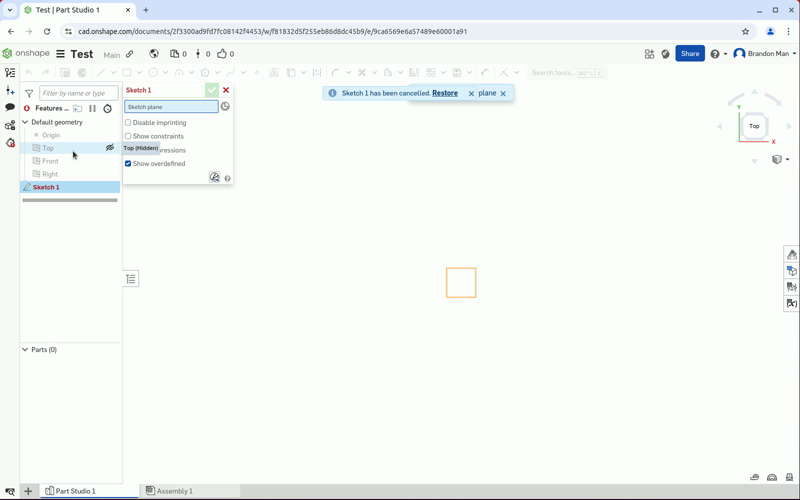
click(73, 150)
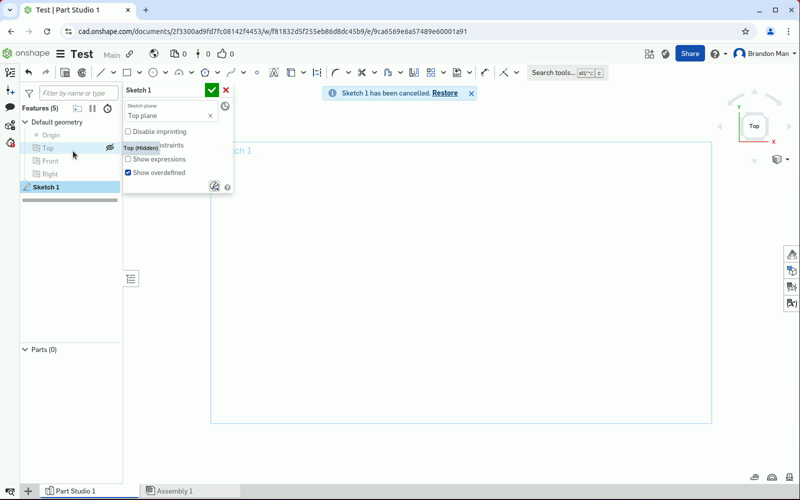
mouse_move(73, 352)
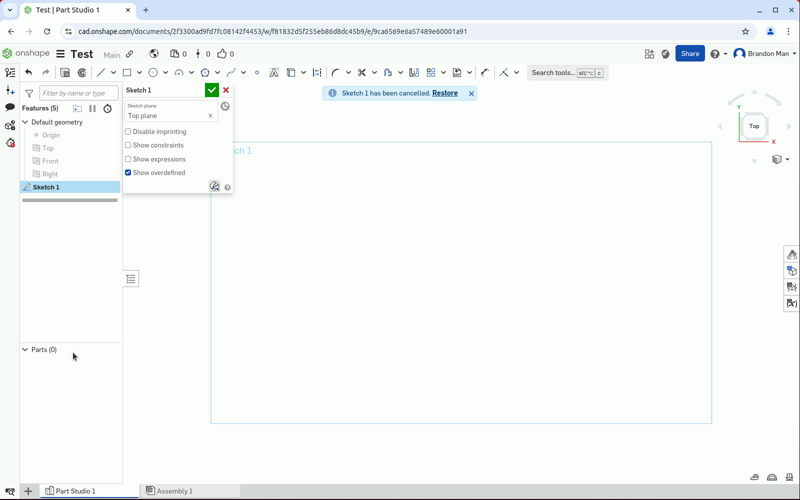
key(y)
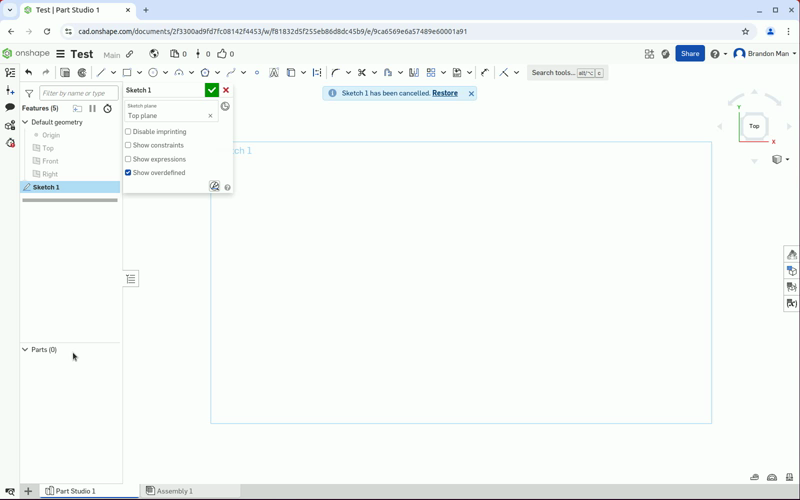
key(l)
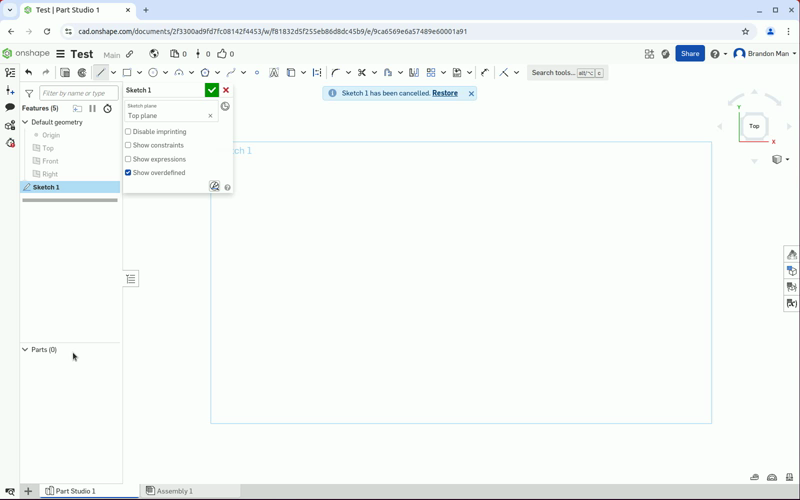
key_down(shift)
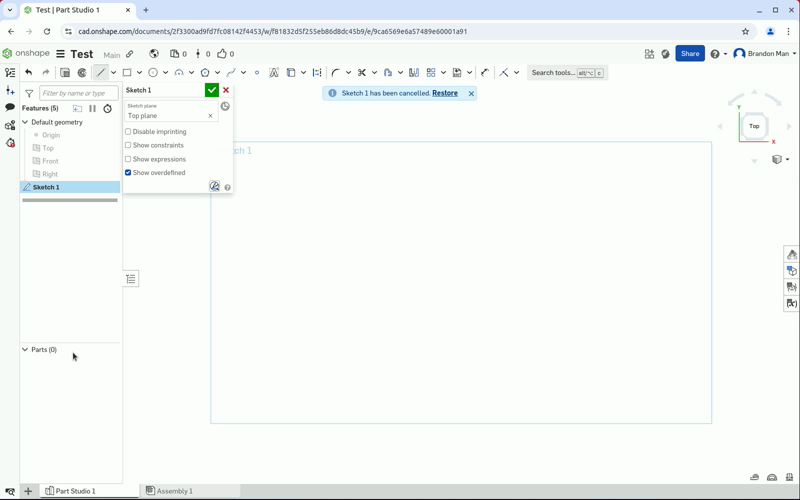
mouse_move(385, 257)
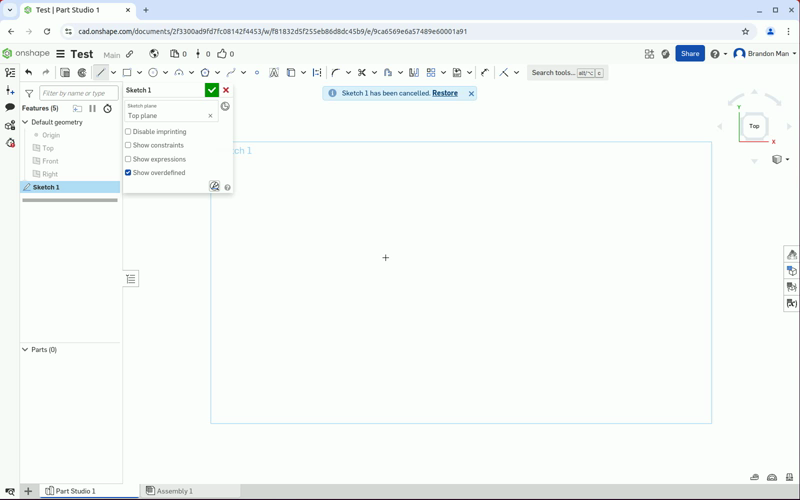
click(385, 257)
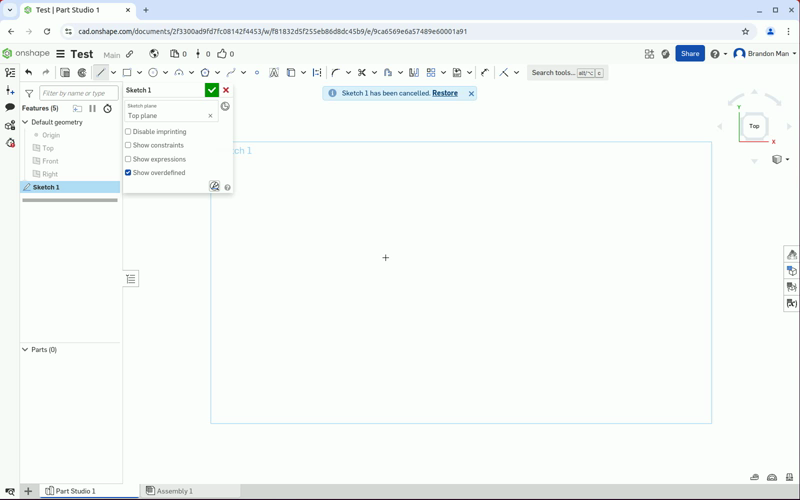
key_up(shift)
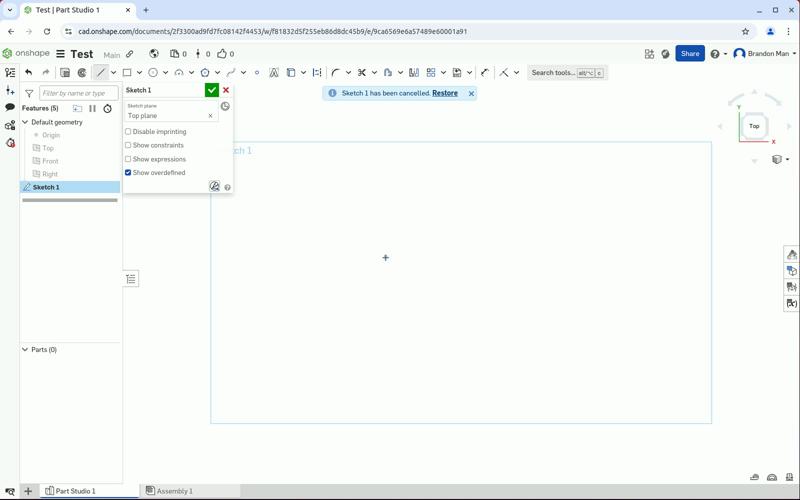
key_down(shift)
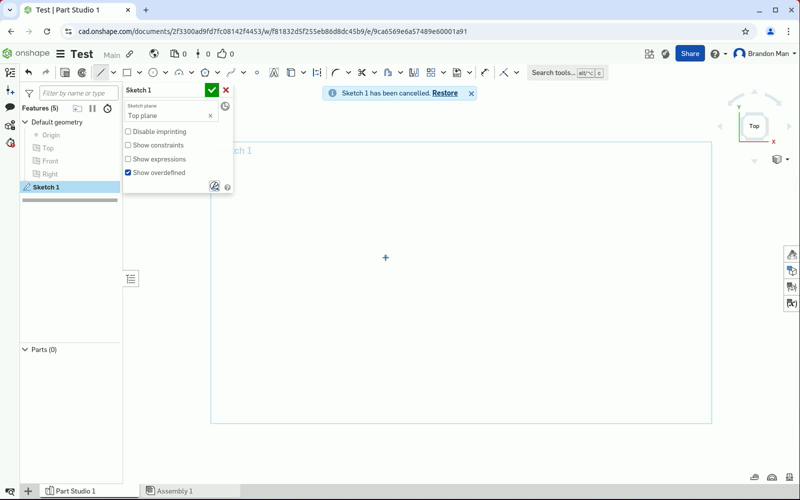
mouse_move(415, 257)
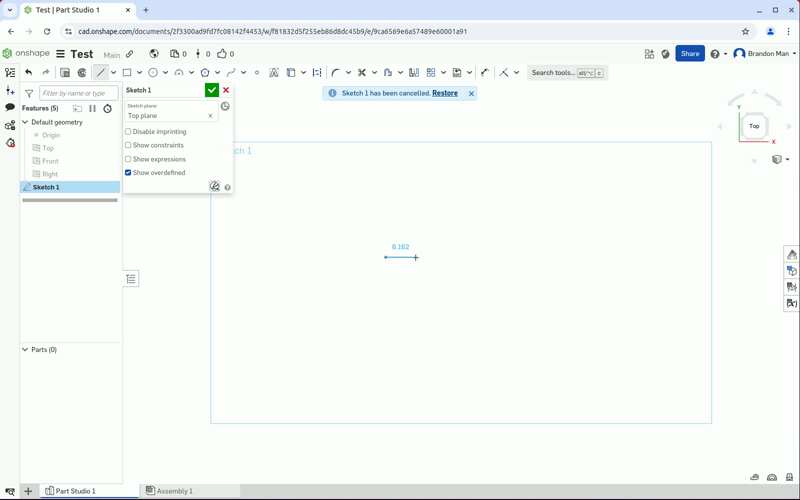
mouse_move(400, 257)
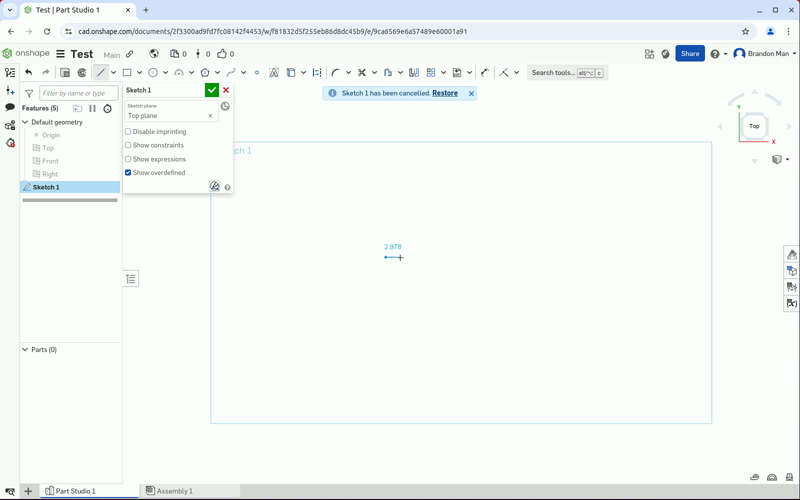
click(400, 257)
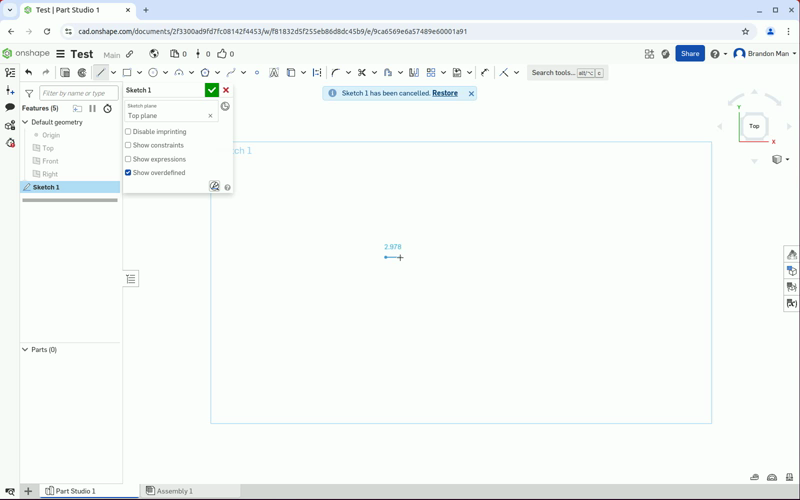
key_up(shift)
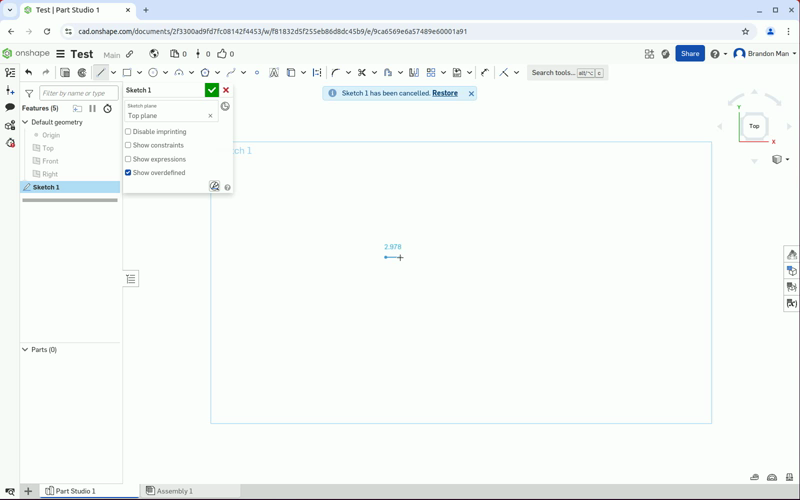
key_down(shift)
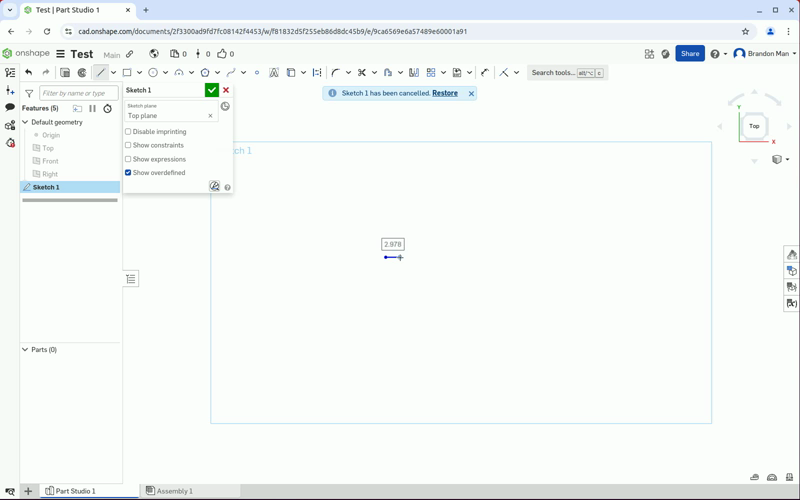
mouse_move(400, 170)
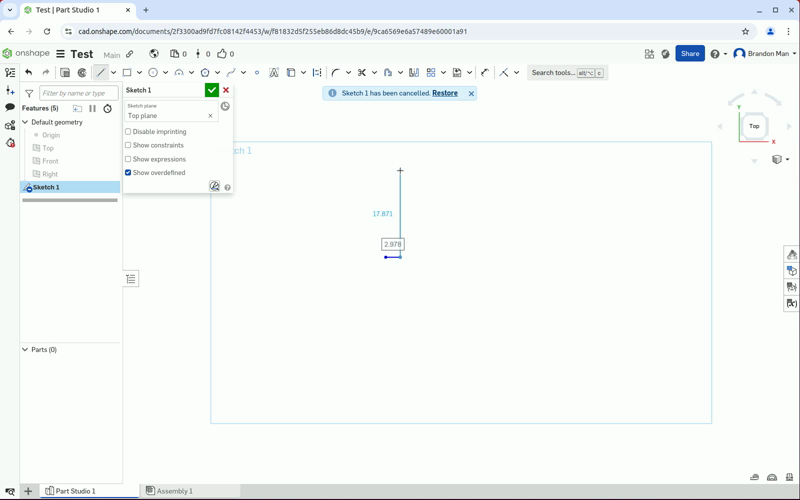
click(400, 170)
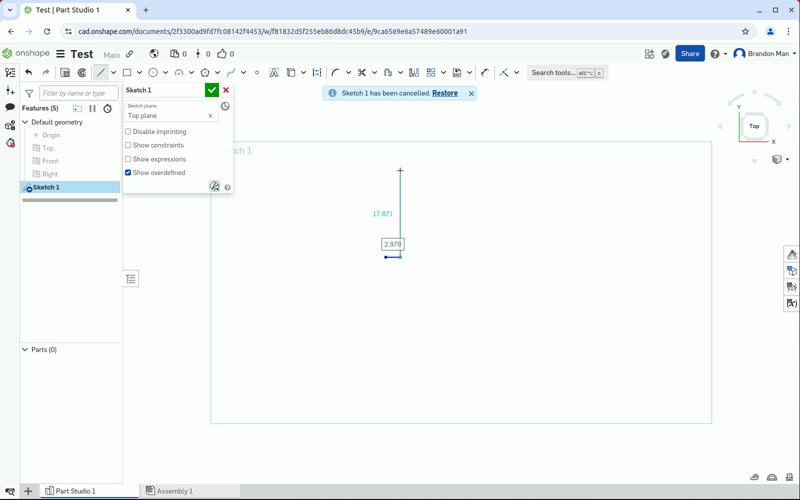
key_up(shift)
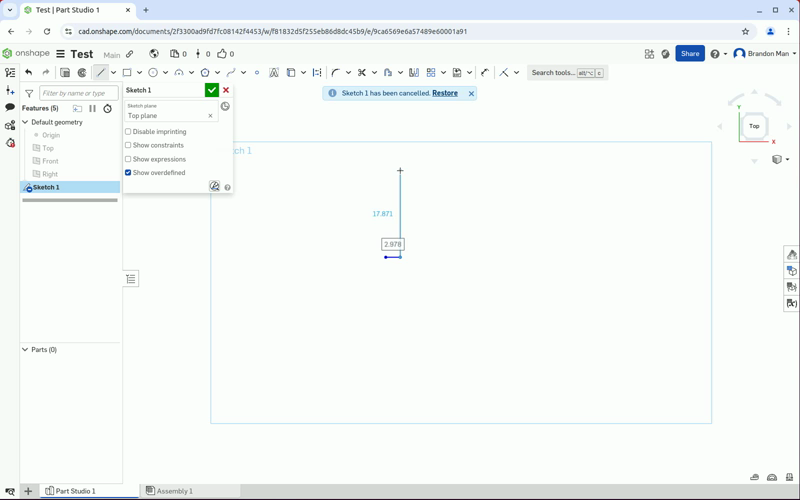
key_down(shift)
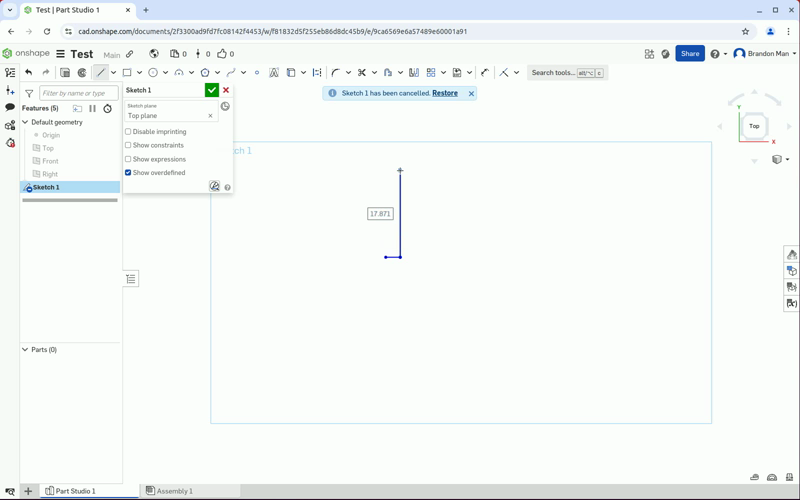
mouse_move(430, 170)
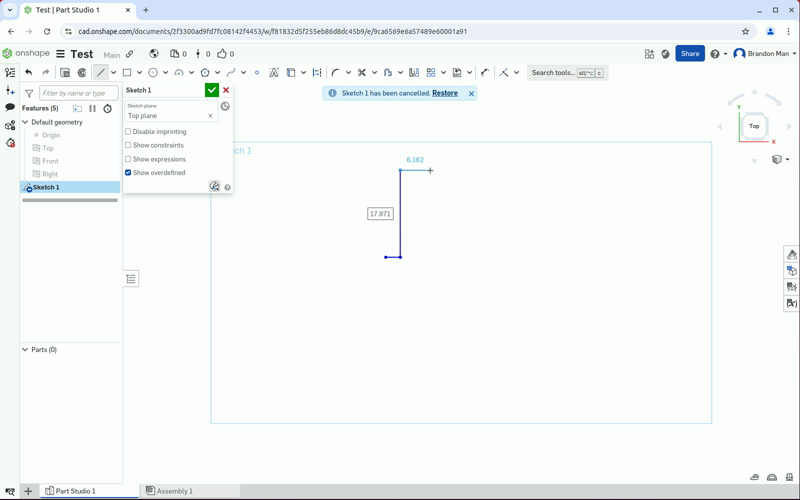
mouse_move(385, 170)
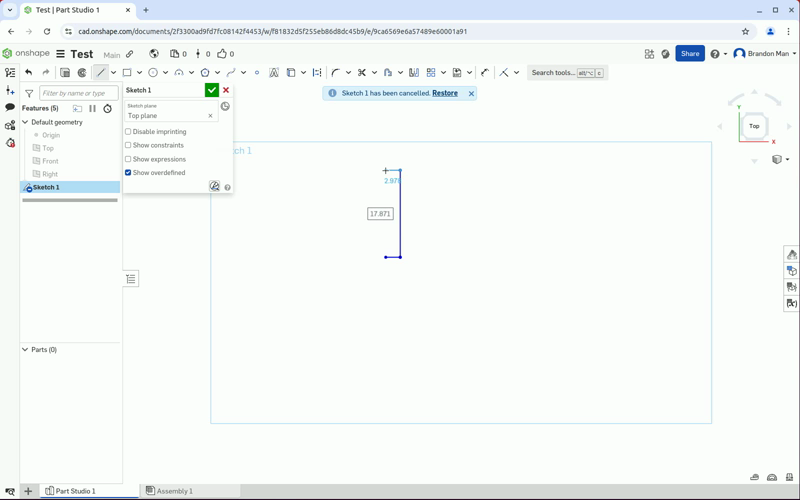
click(385, 170)
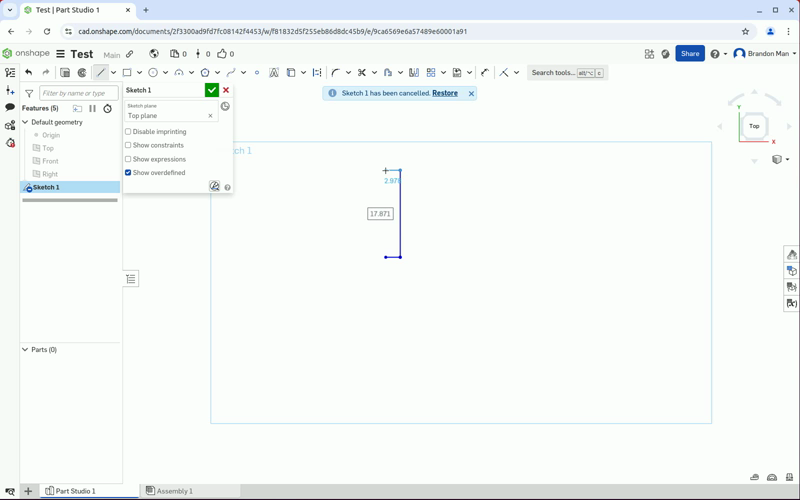
key_up(shift)
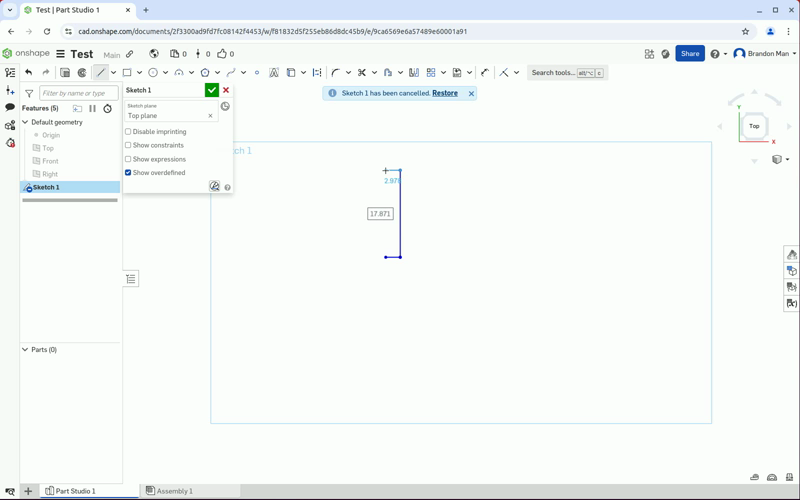
key_down(shift)
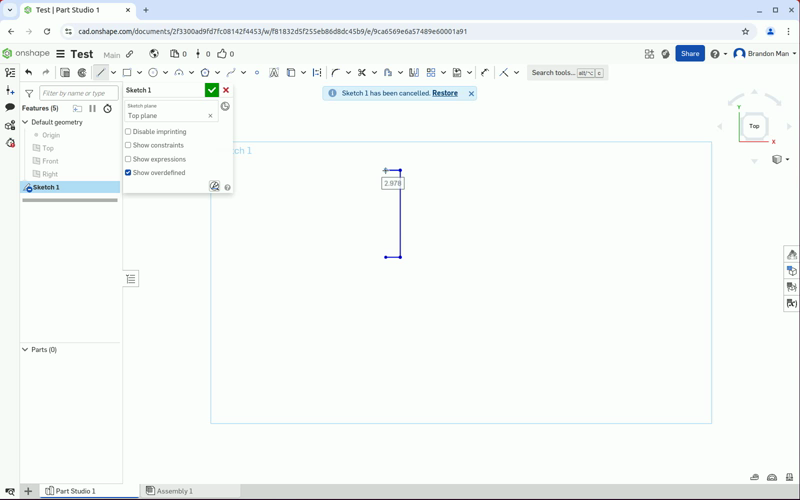
mouse_move(385, 257)
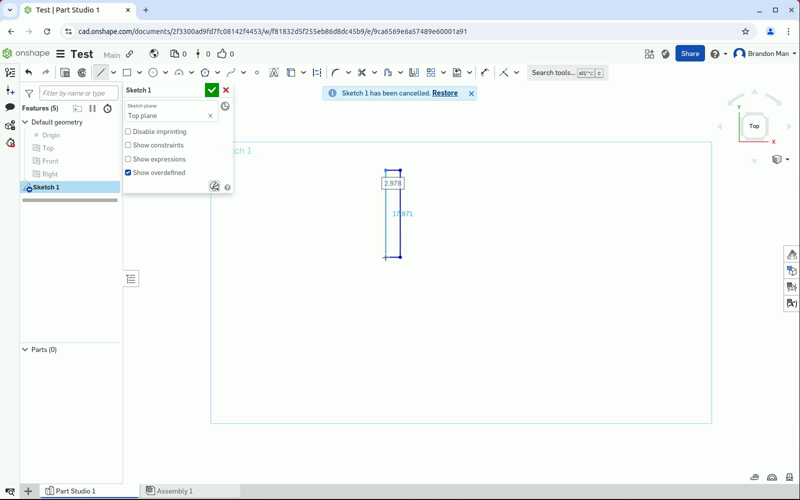
key_up(shift)
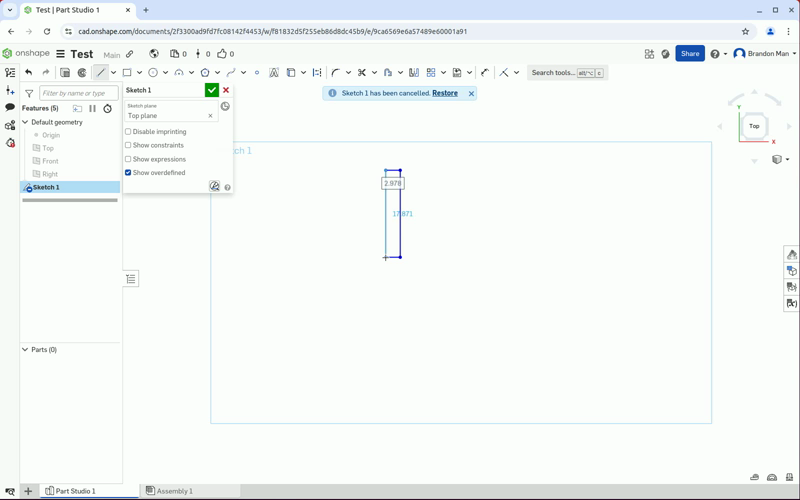
click(385, 257)
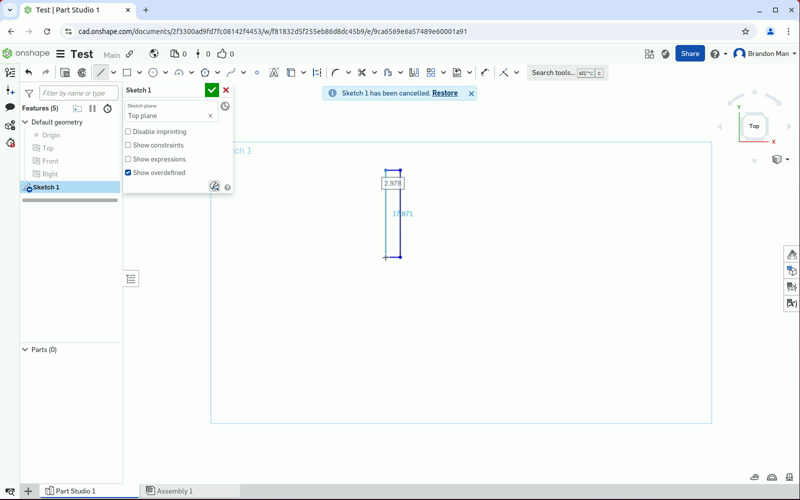
key(esc)
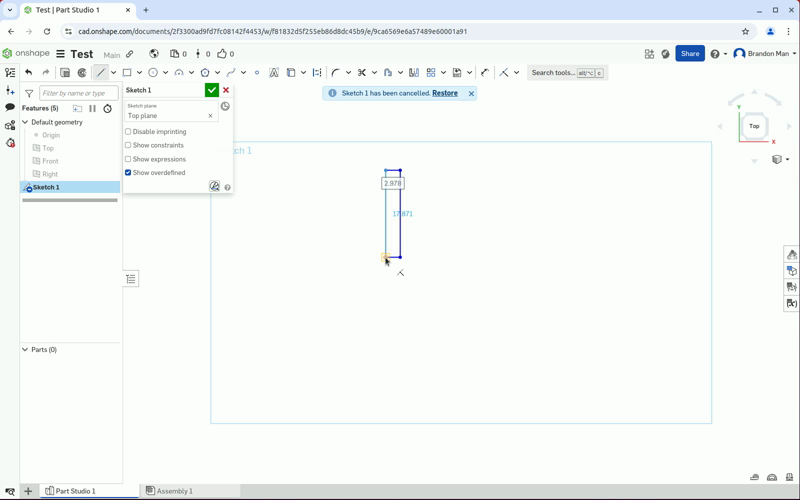
mouse_move(387, 246)
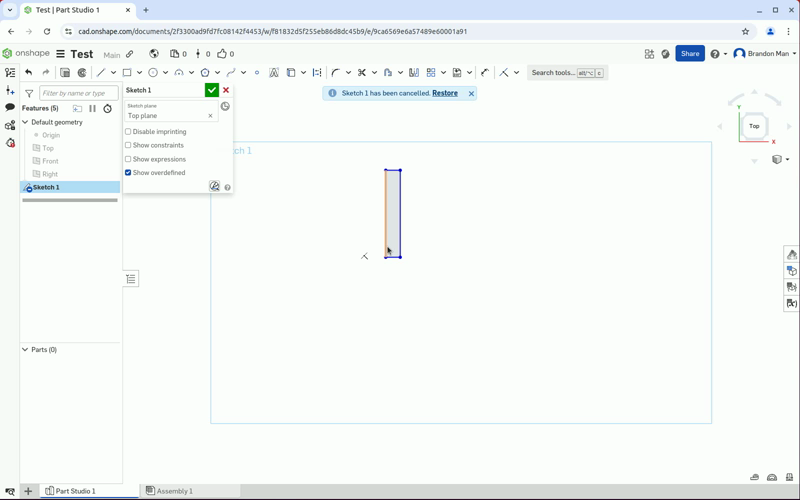
scroll(6)
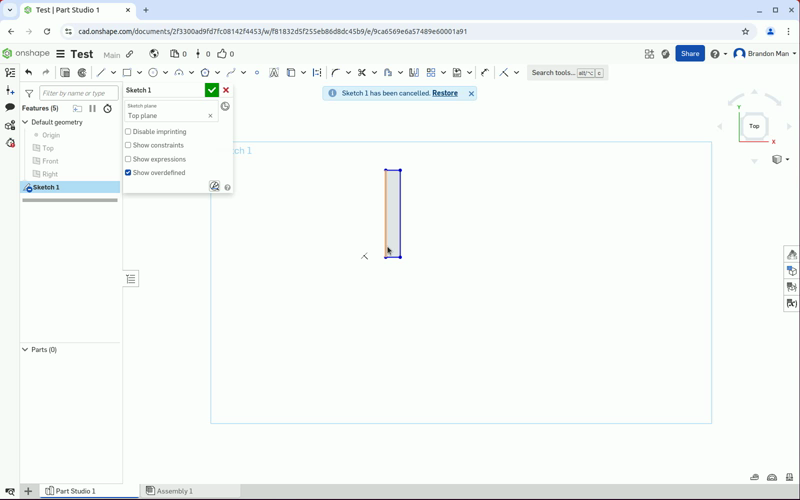
scroll(6)
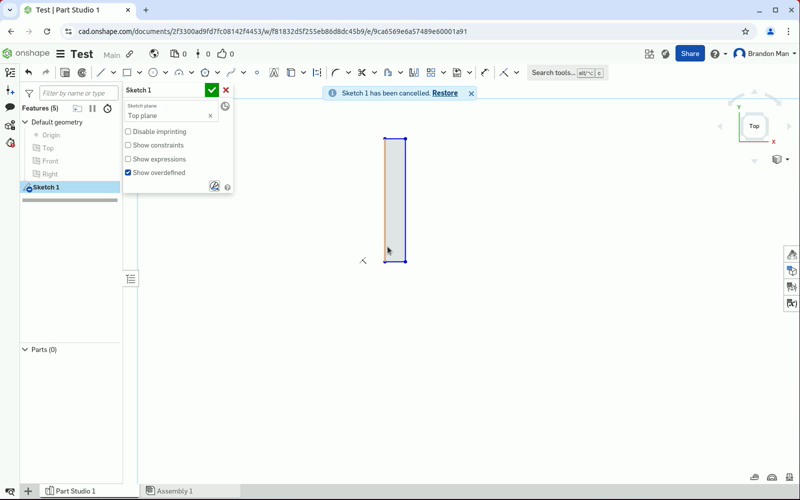
scroll(6)
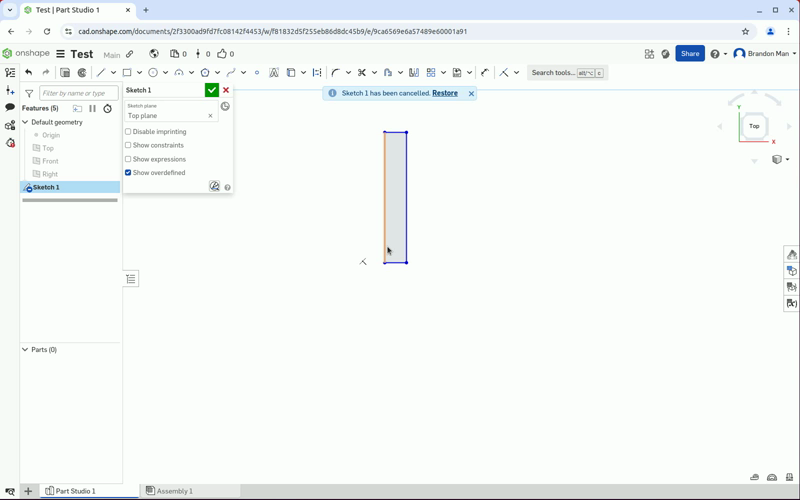
scroll(6)
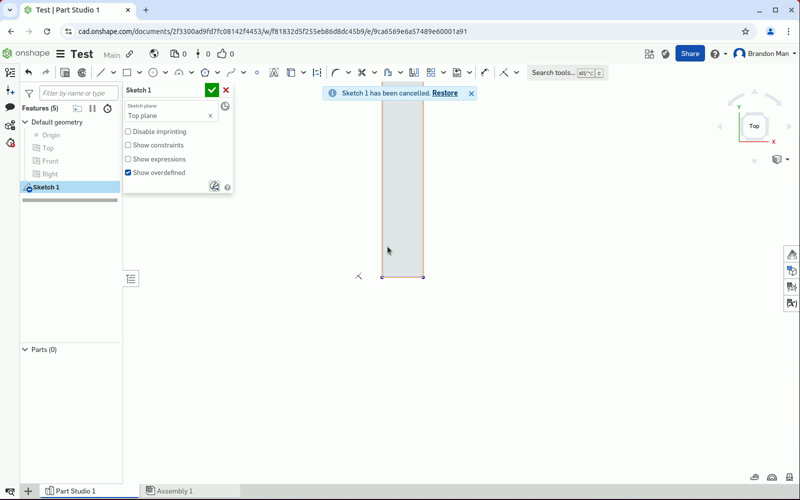
scroll(6)
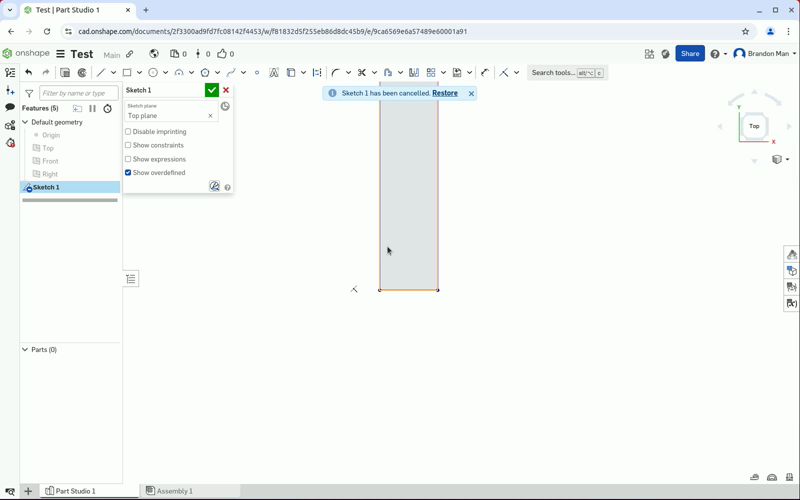
scroll(6)
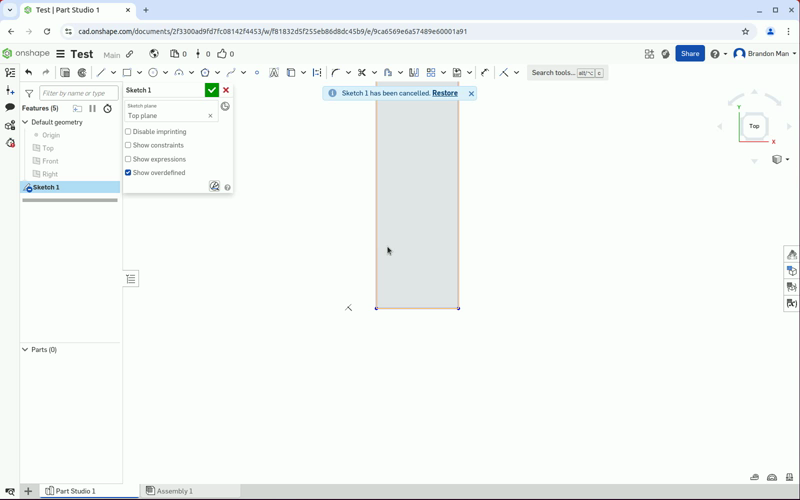
scroll(6)
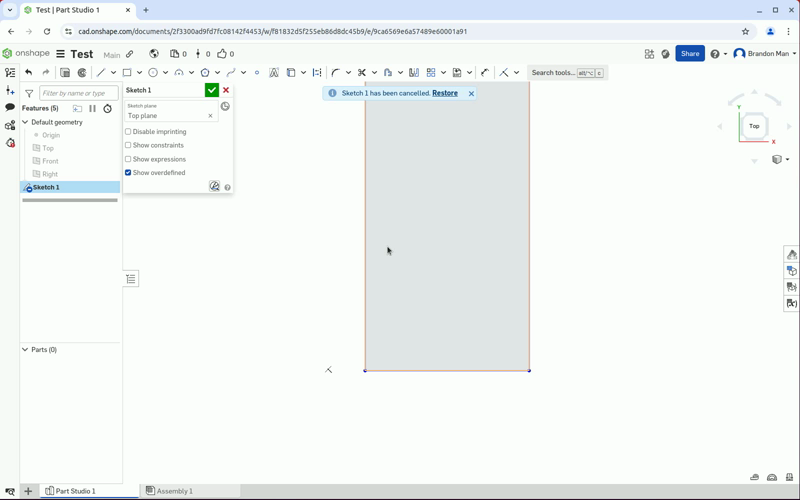
click(387, 246)
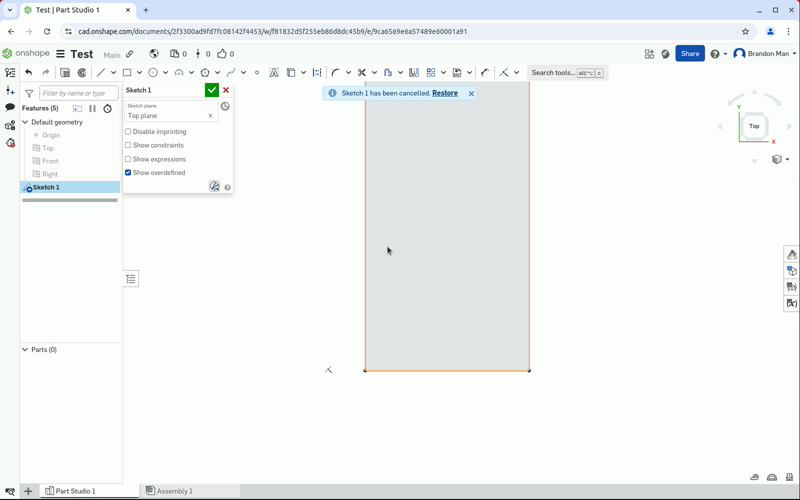
scroll(-6)
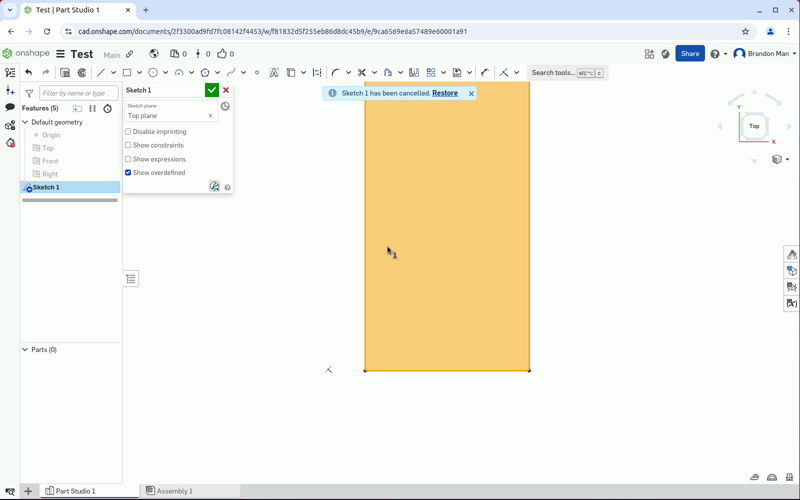
scroll(-6)
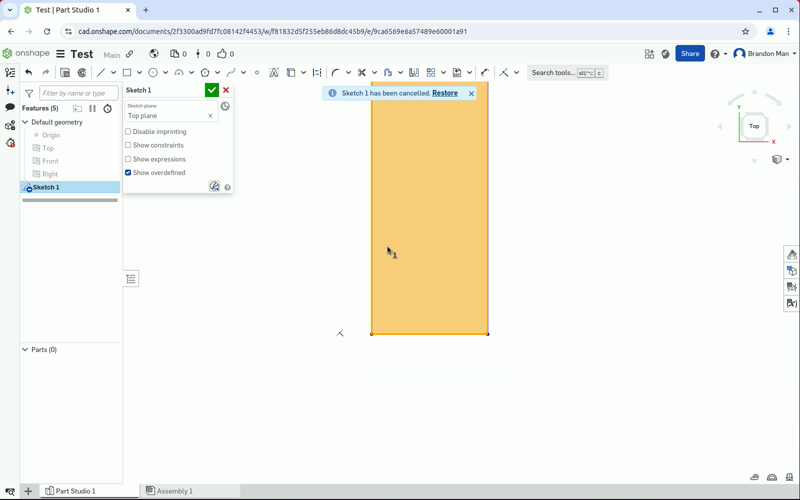
scroll(-6)
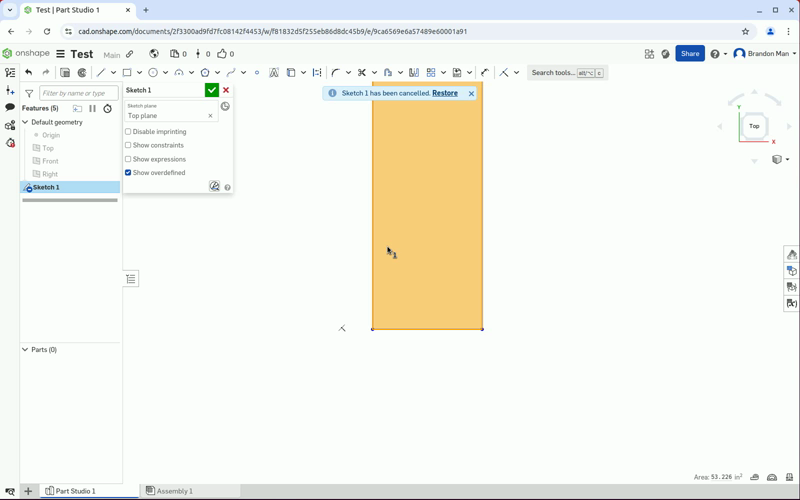
scroll(-6)
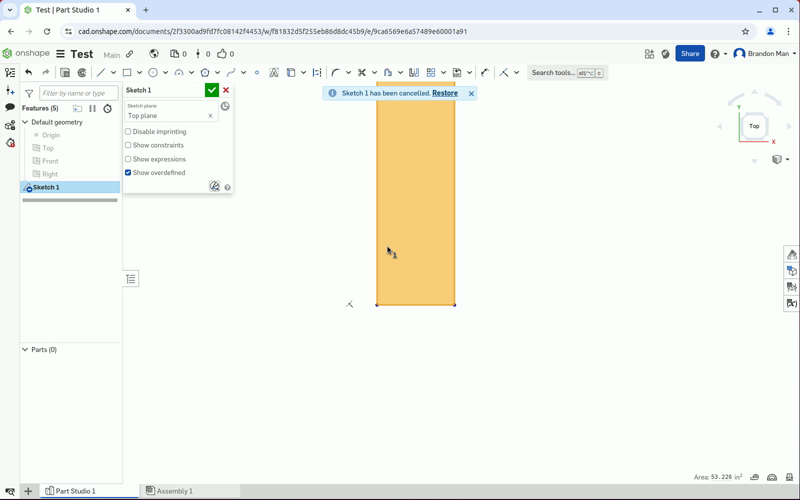
scroll(-6)
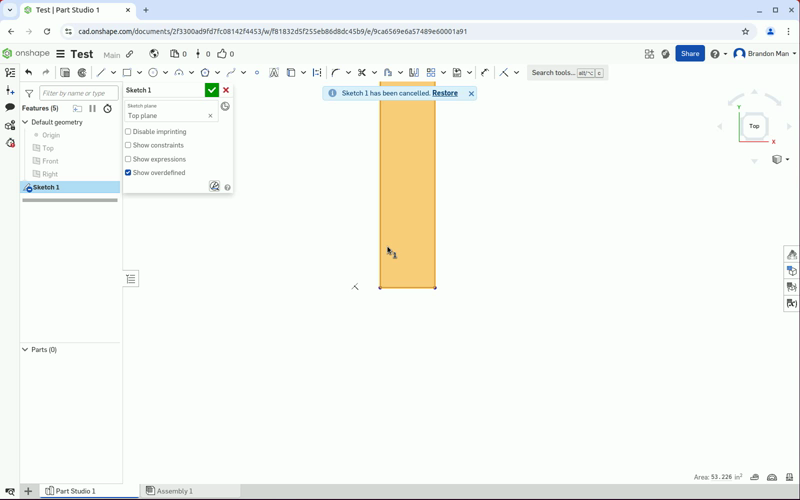
scroll(-6)
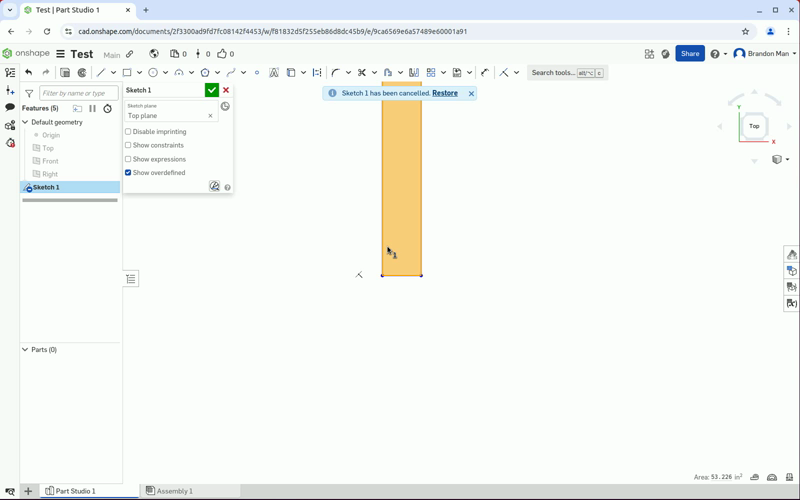
scroll(-6)
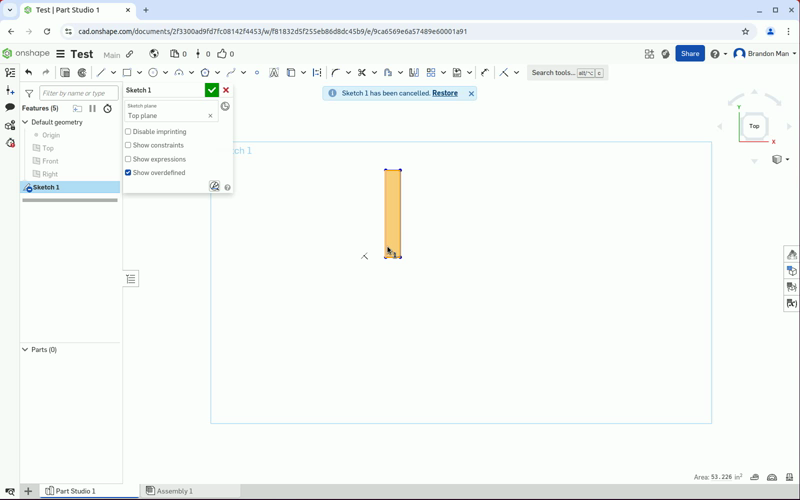
mouse_move(73, 352)
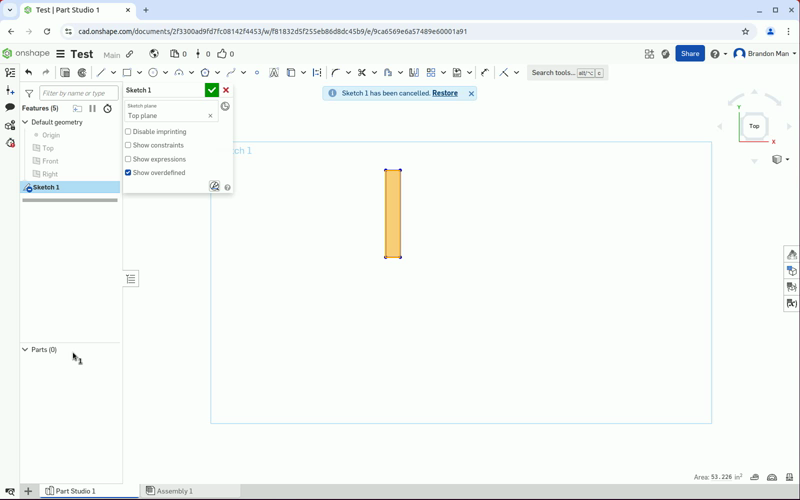
key(shift+y)
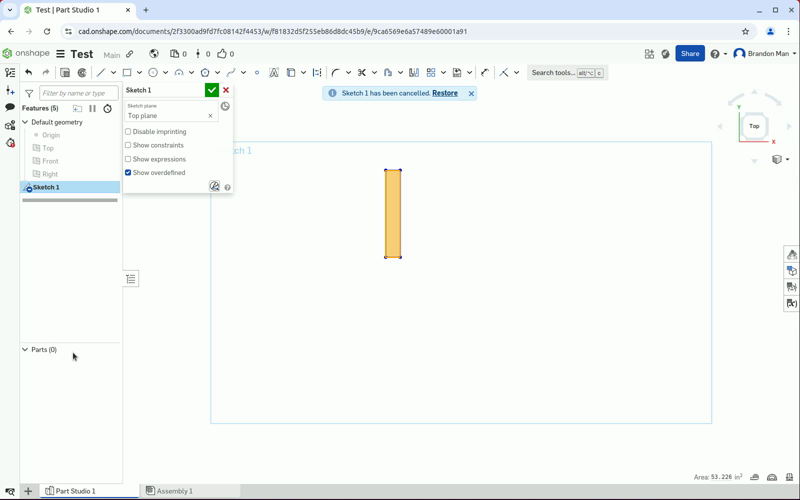
key(shift+e)
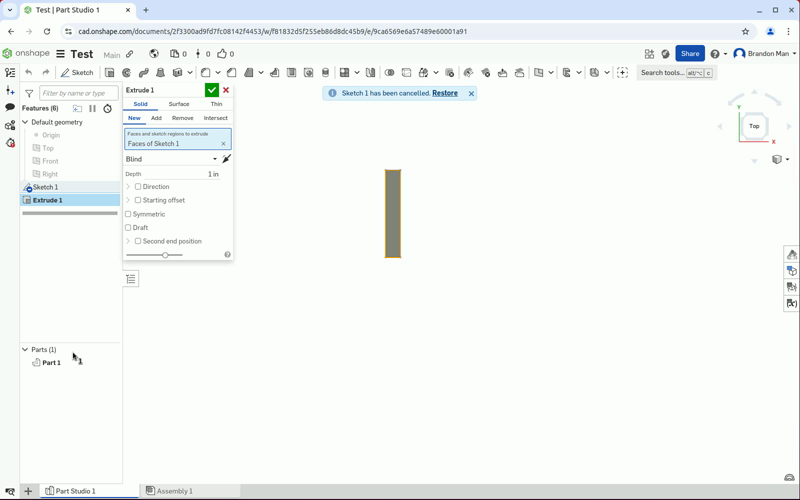
mouse_move(143, 106)
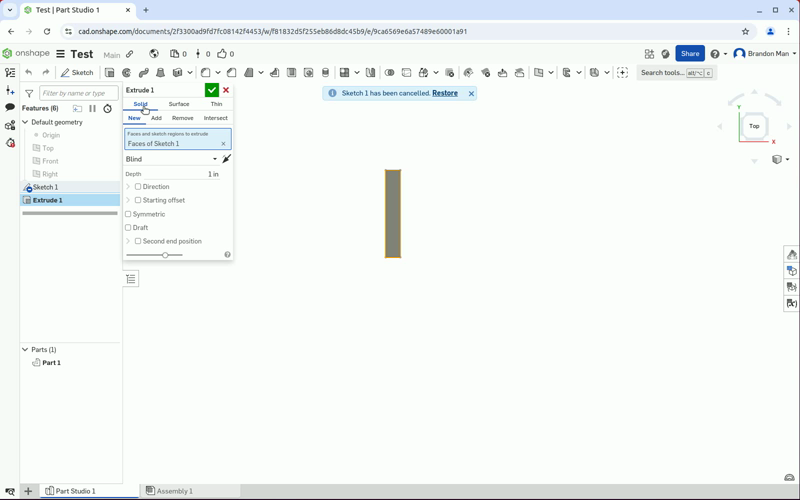
click(143, 106)
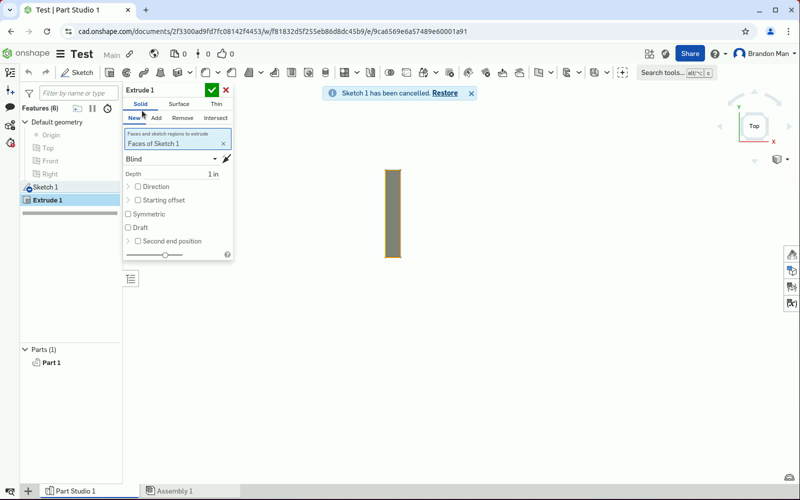
mouse_move(137, 120)
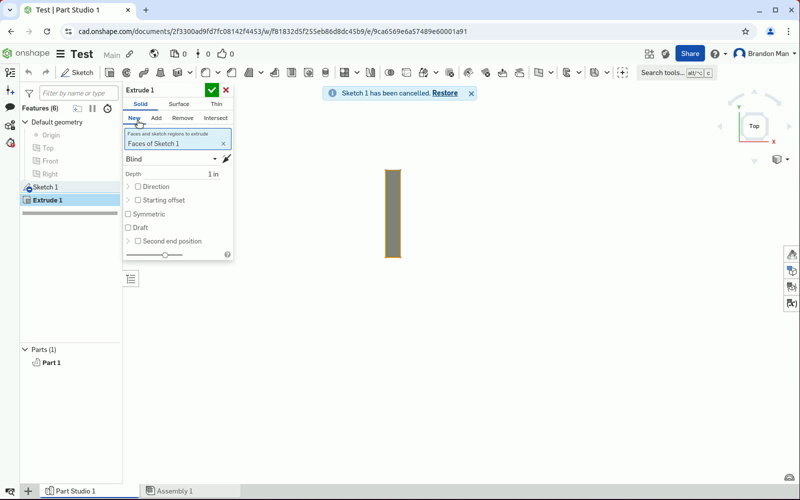
click(137, 120)
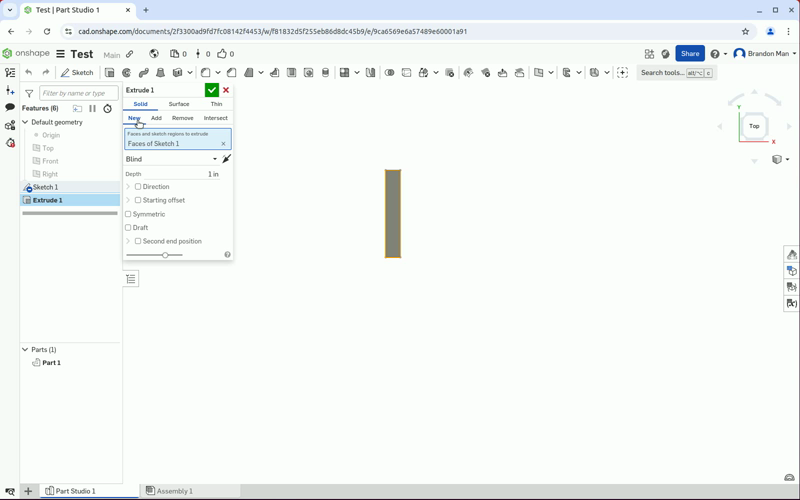
key(tab, 4)
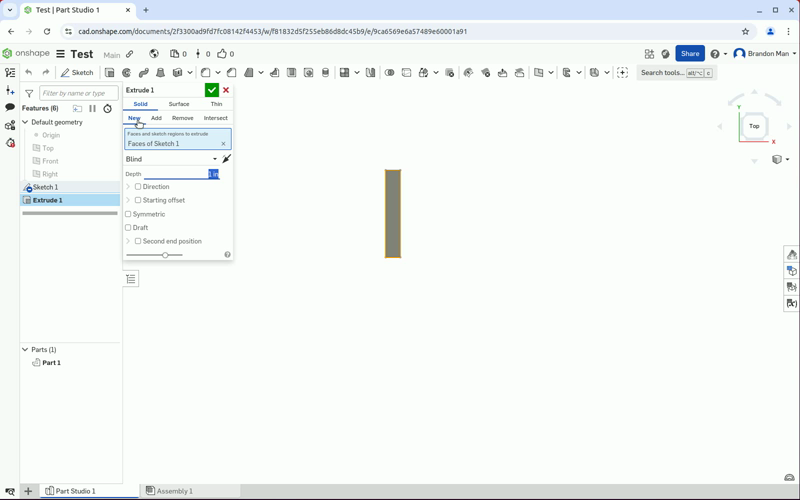
text(9.388)
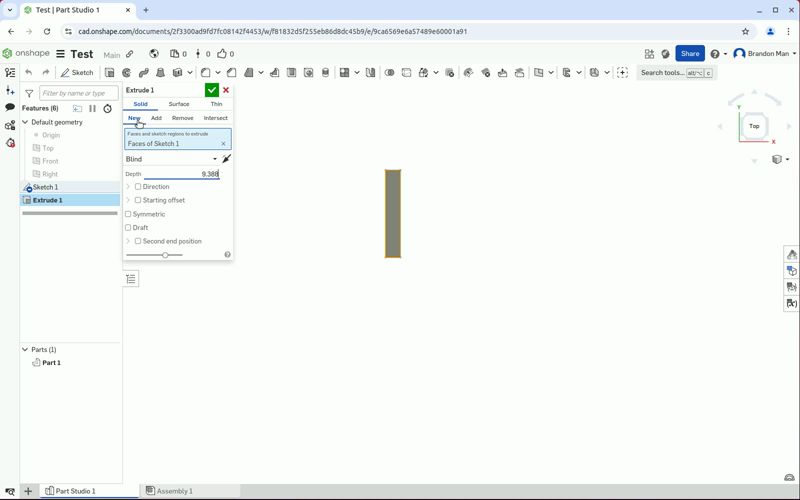
key(enter)
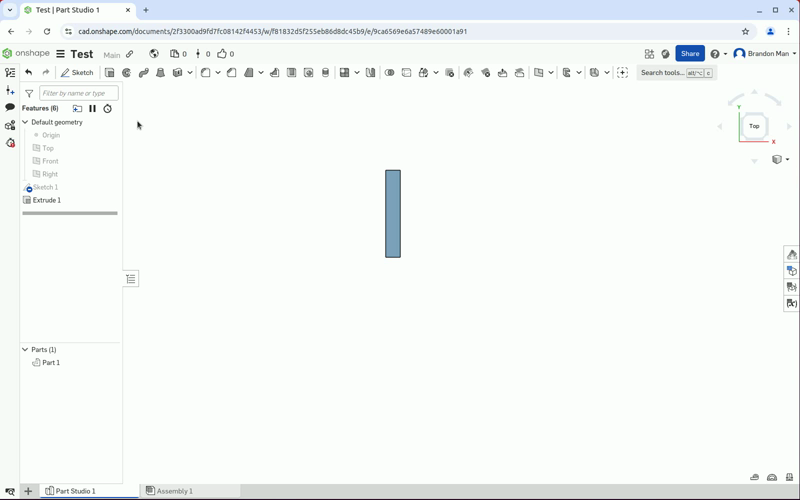
key(shift+h)
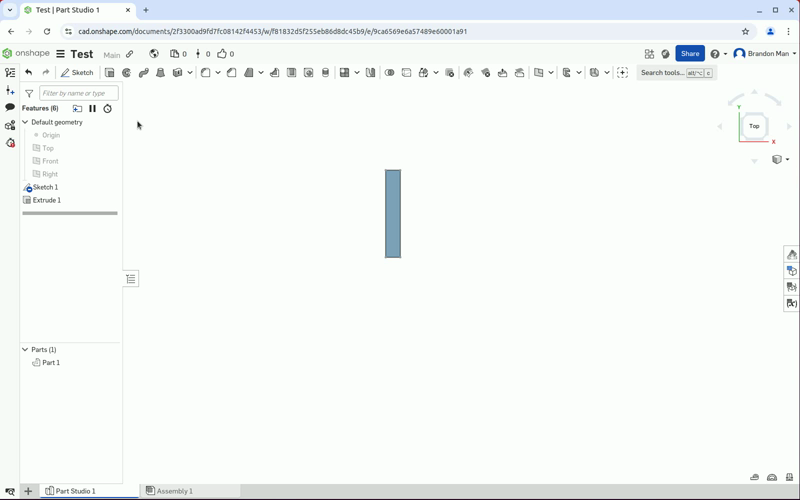
key(shift+h)
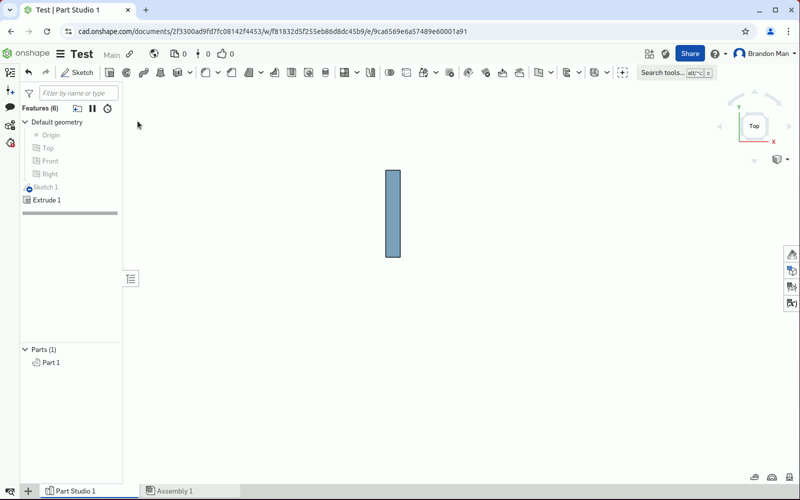
mouse_move(73, 189)
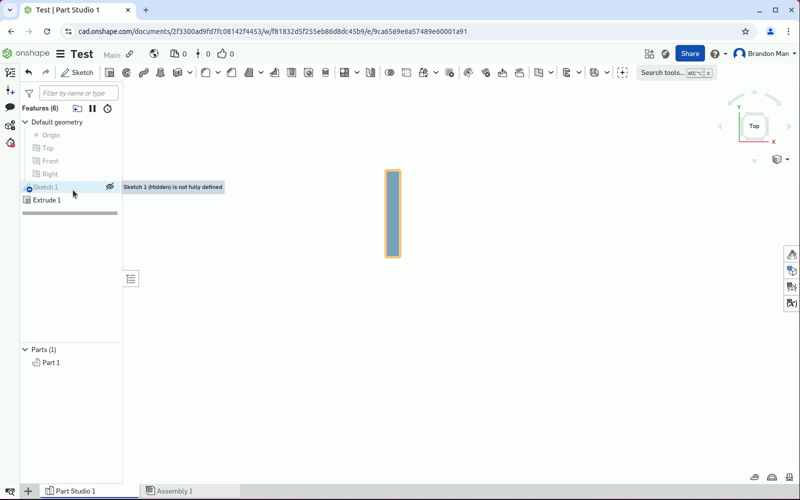
click(73, 189)
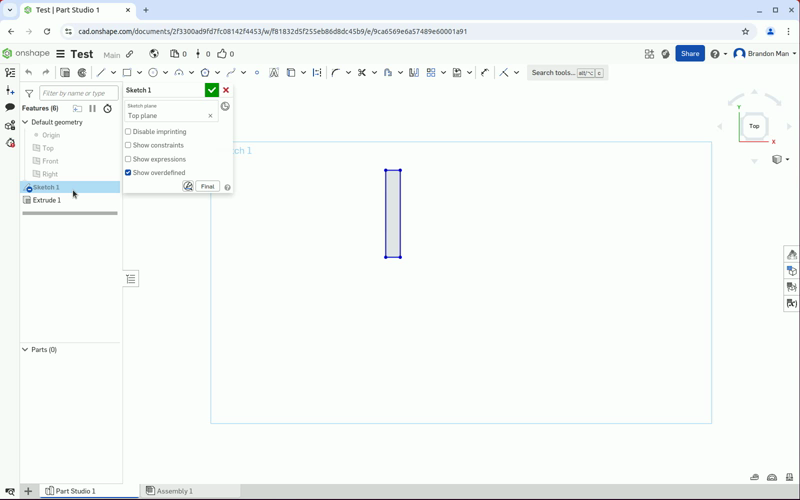
mouse_move(229, 92)
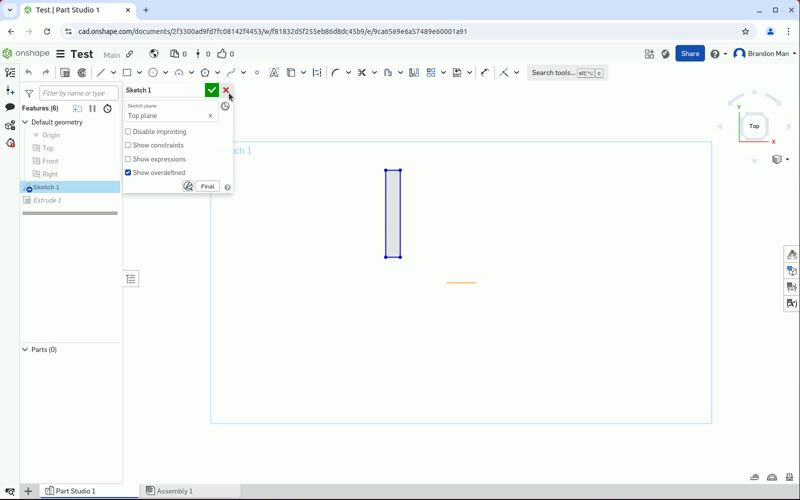
click(229, 92)
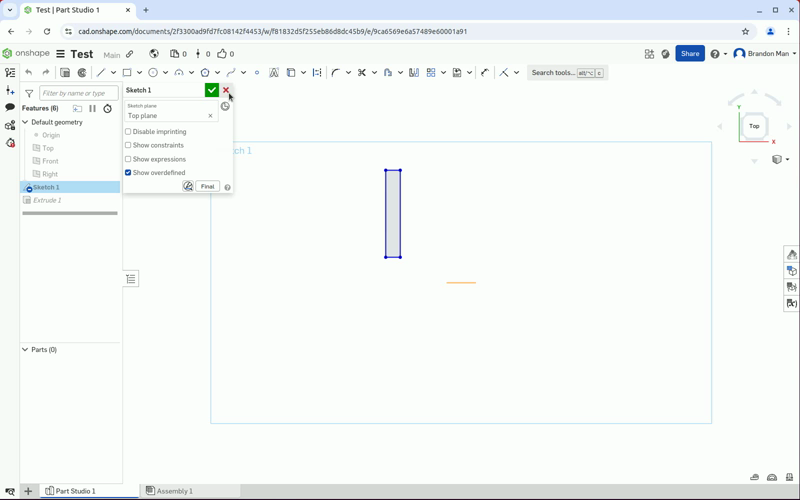
key(shift+s)
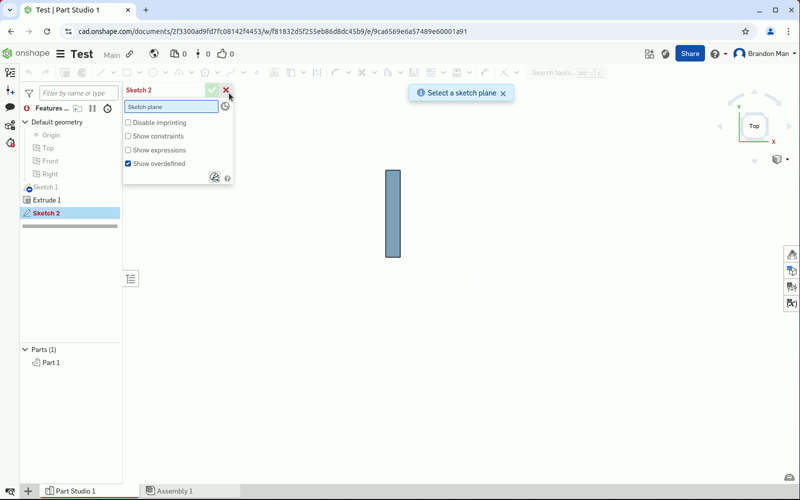
mouse_move(73, 150)
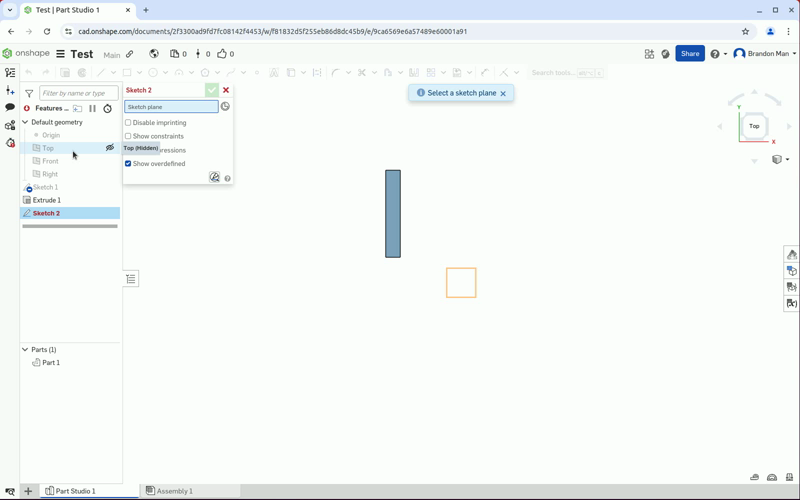
click(73, 150)
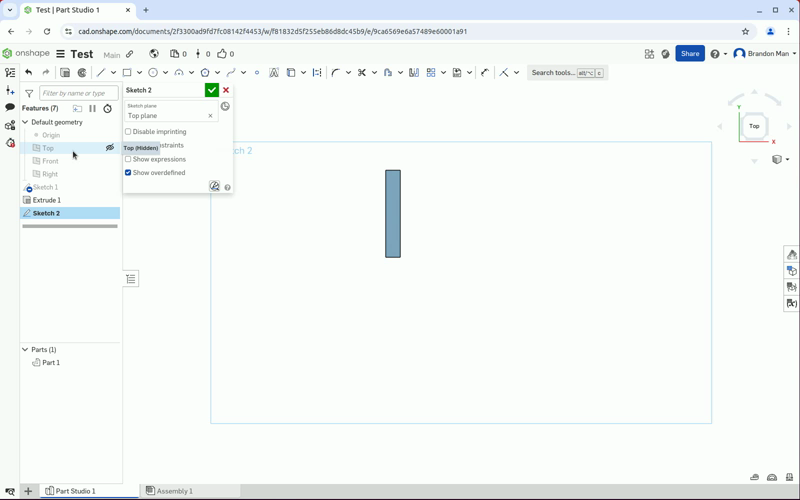
mouse_move(73, 352)
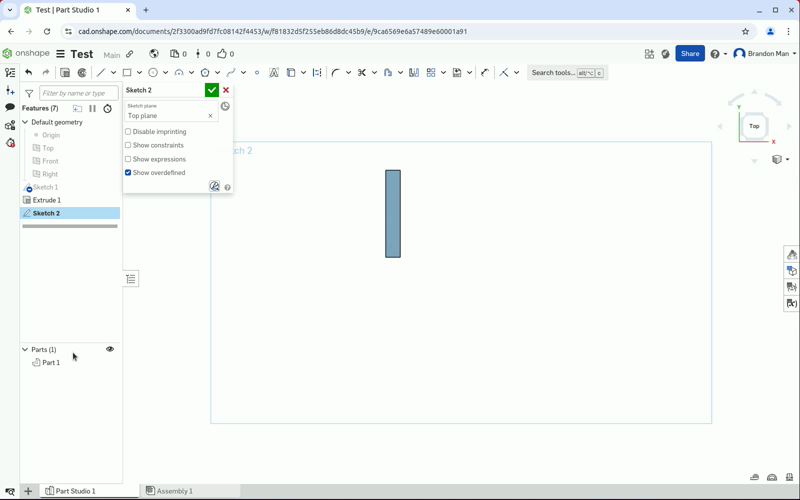
key(y)
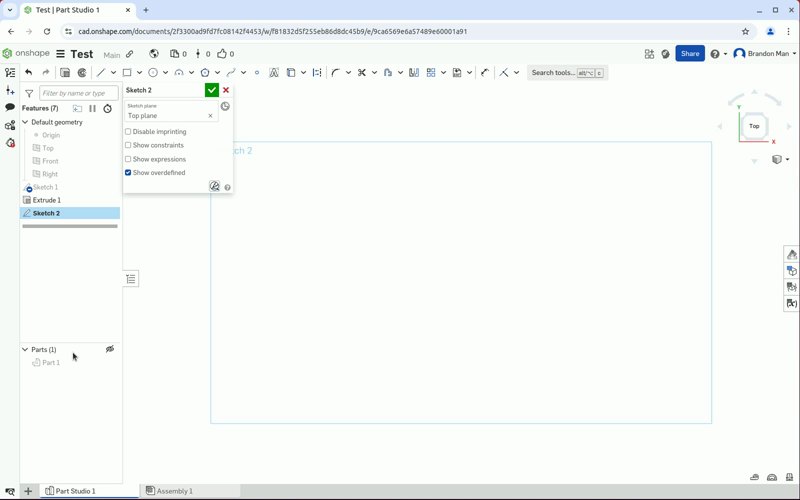
key(l)
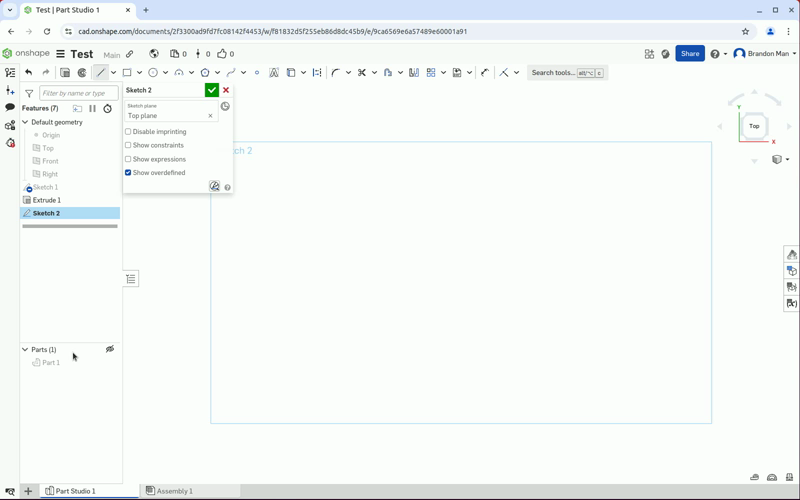
key_down(shift)
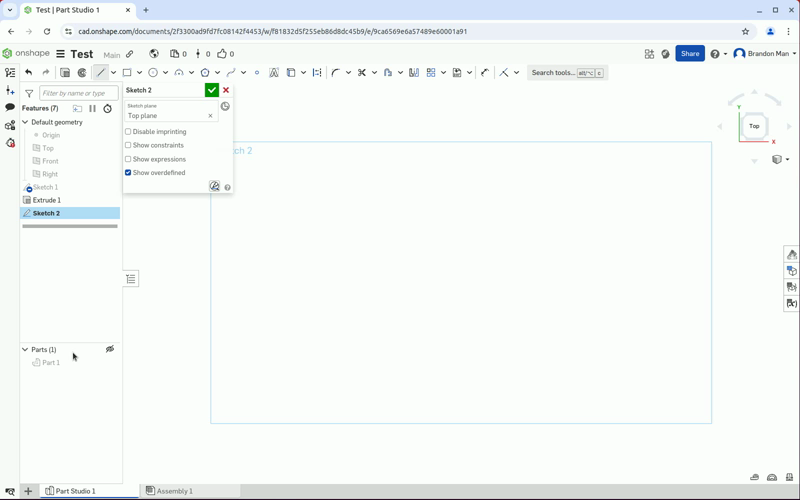
mouse_move(457, 234)
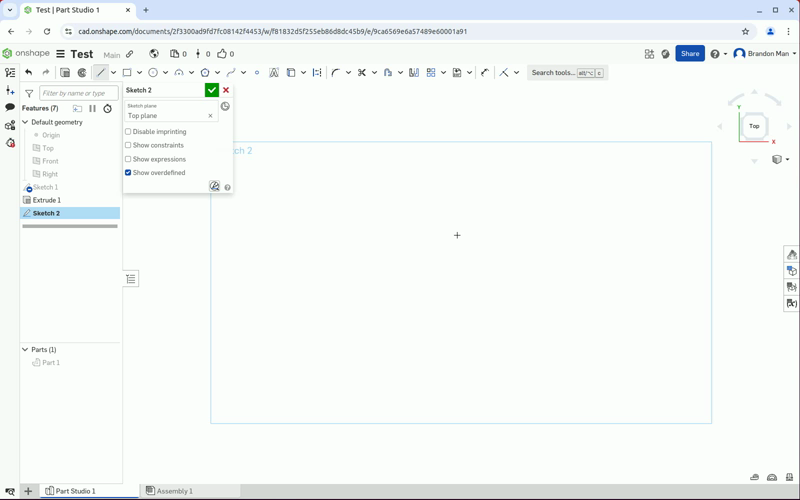
click(457, 234)
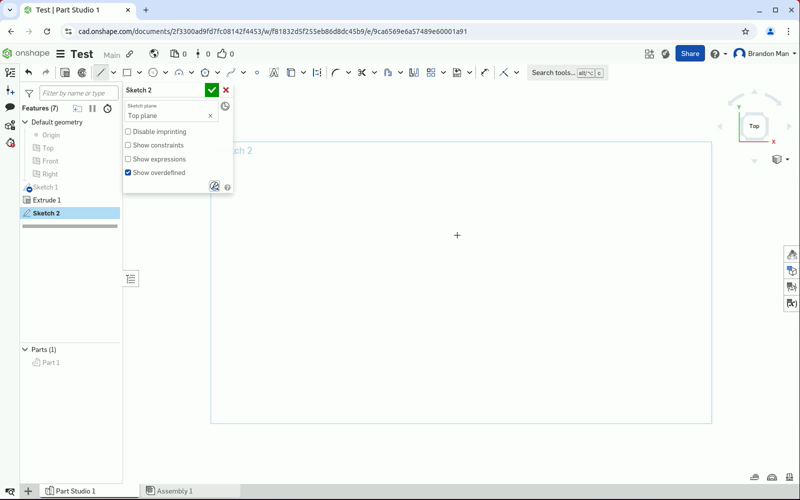
key_up(shift)
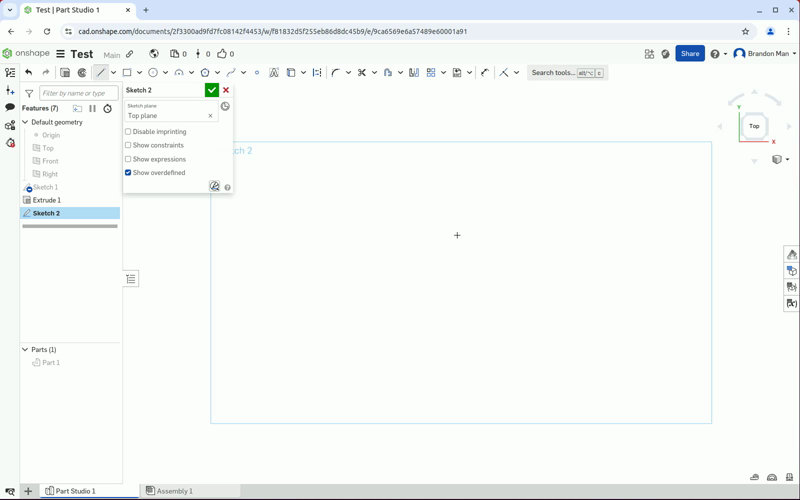
key_down(shift)
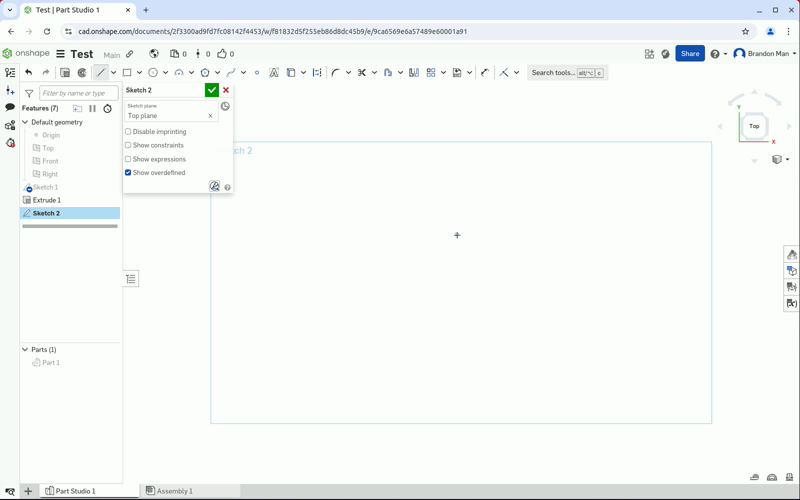
mouse_move(487, 234)
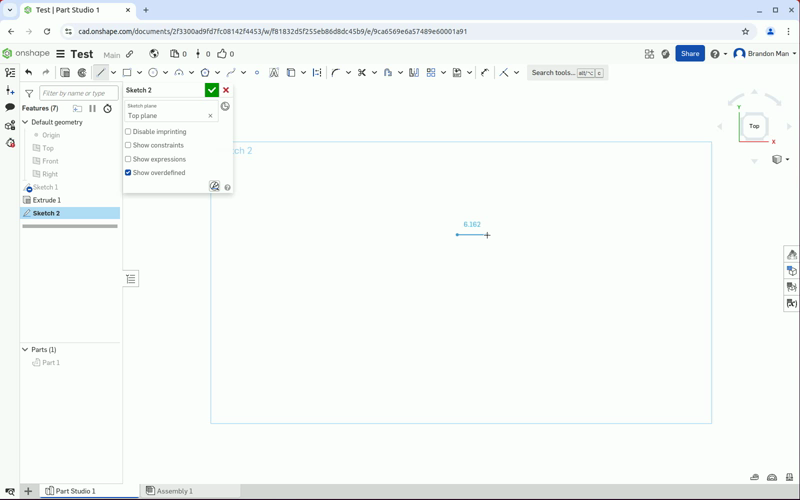
mouse_move(480, 234)
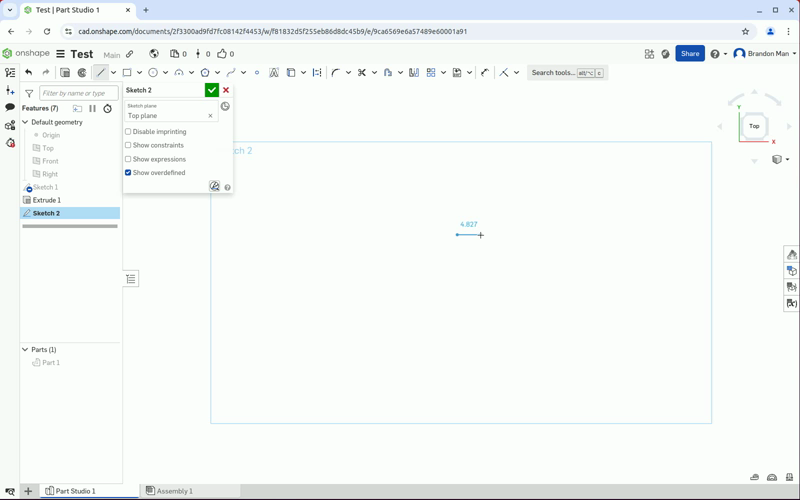
click(480, 234)
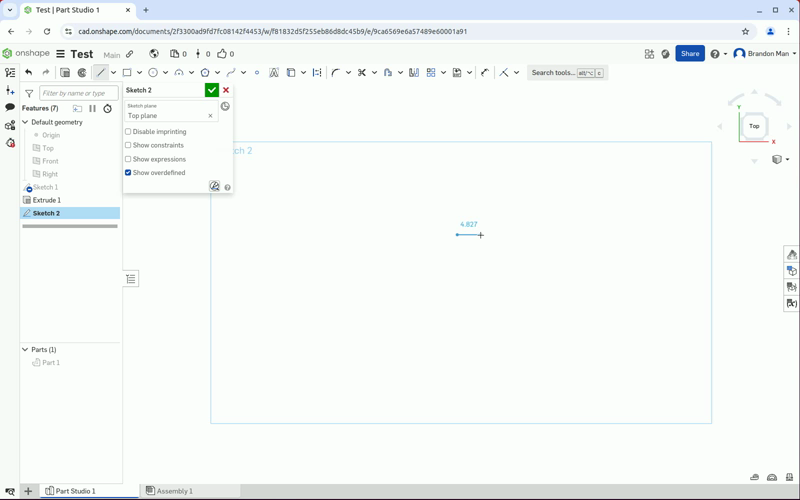
key_up(shift)
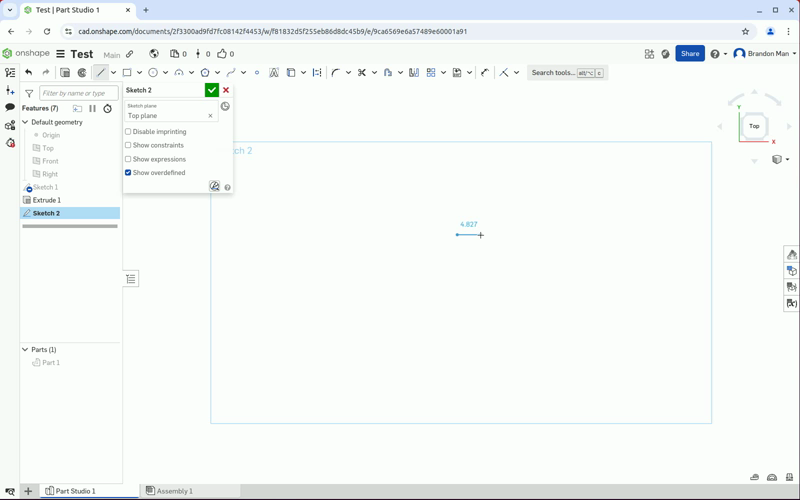
key_down(shift)
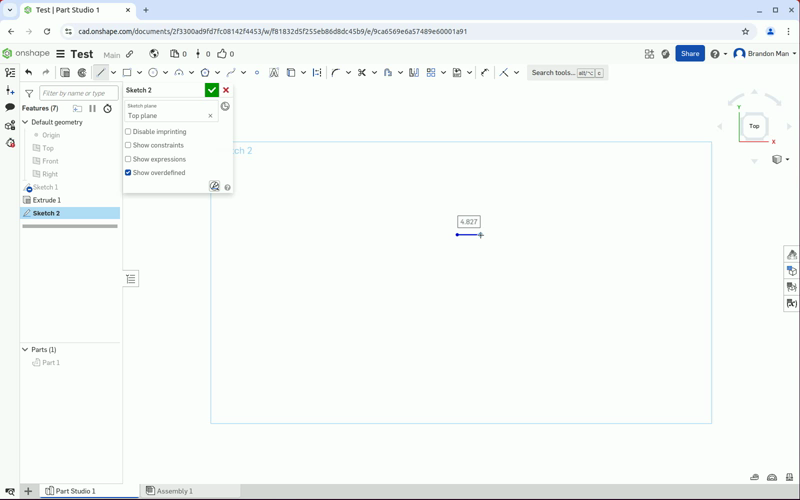
mouse_move(510, 234)
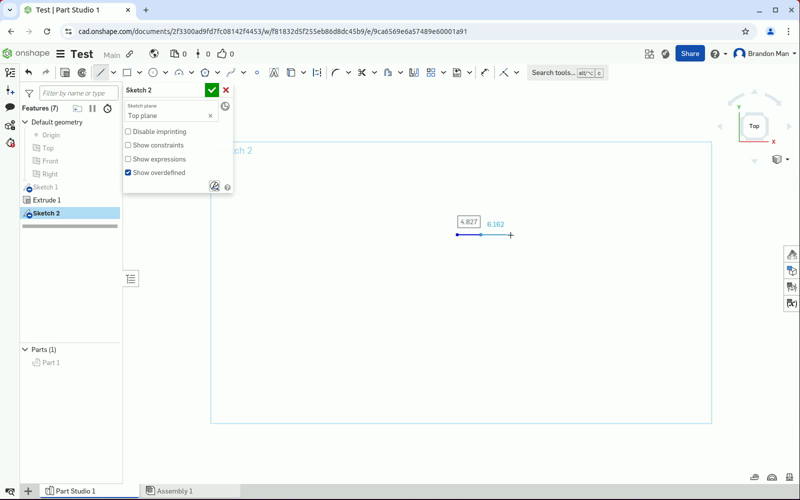
mouse_move(480, 186)
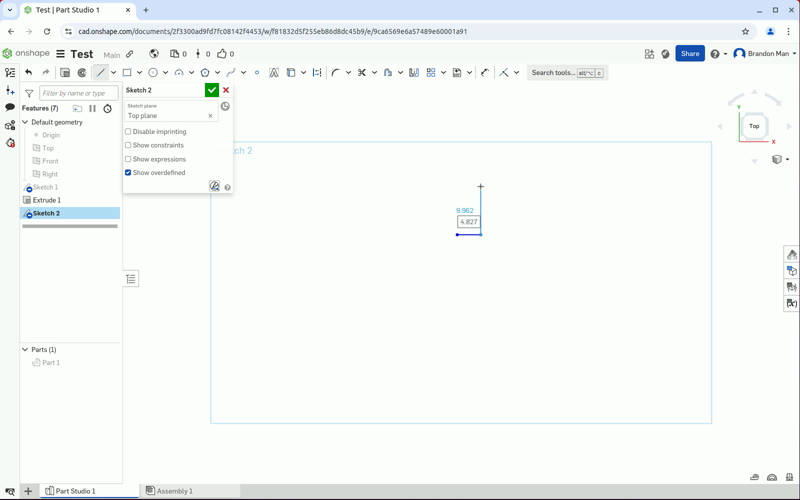
click(480, 186)
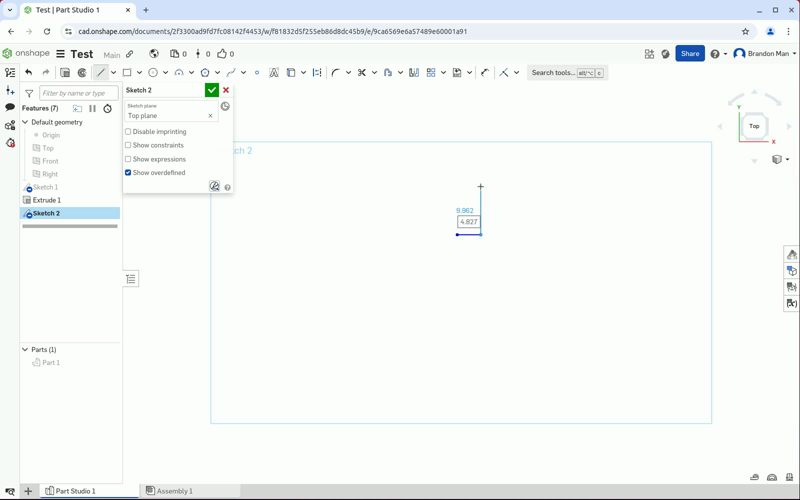
key_up(shift)
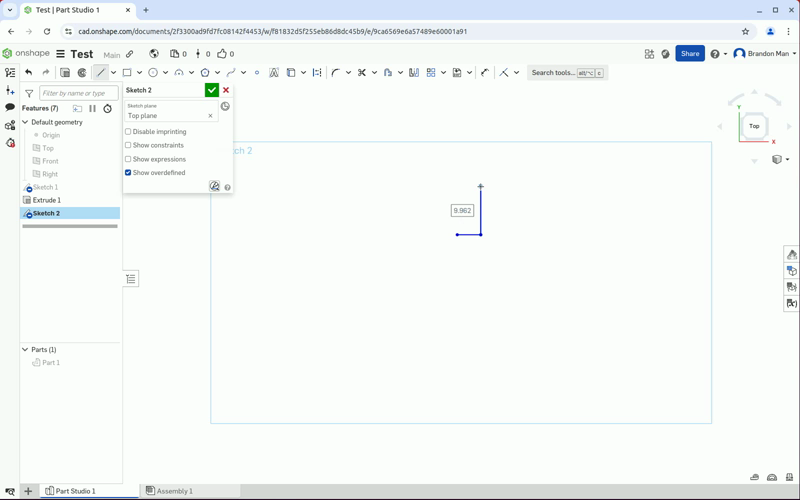
key_down(shift)
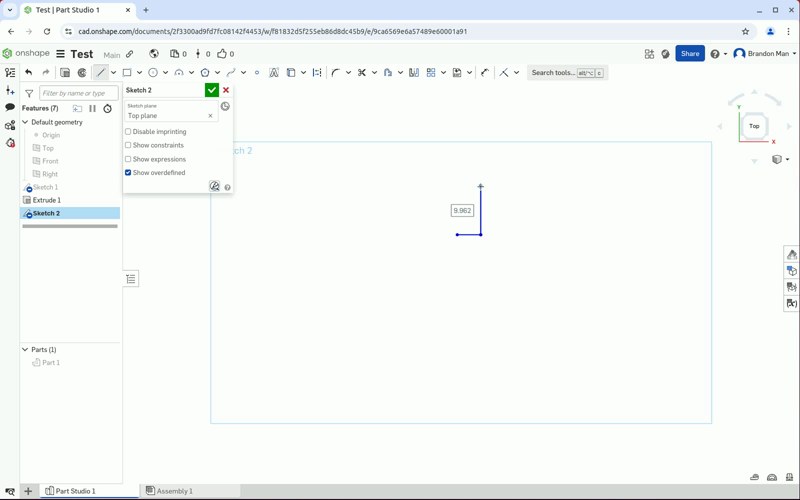
mouse_move(510, 186)
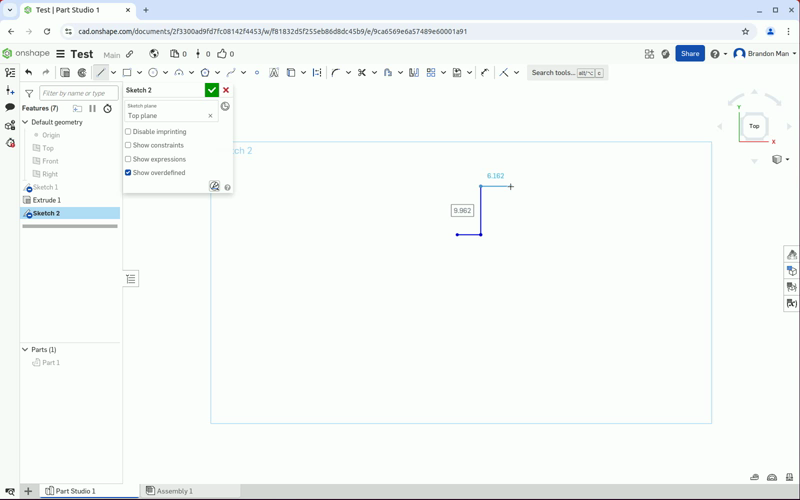
mouse_move(457, 186)
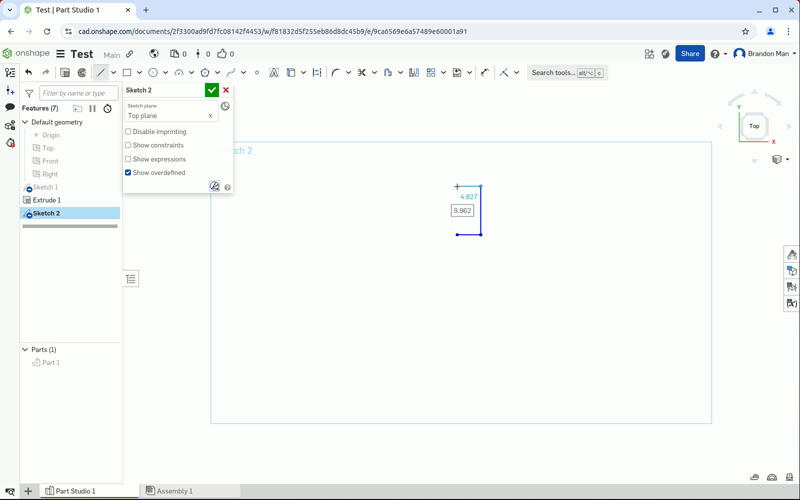
click(457, 186)
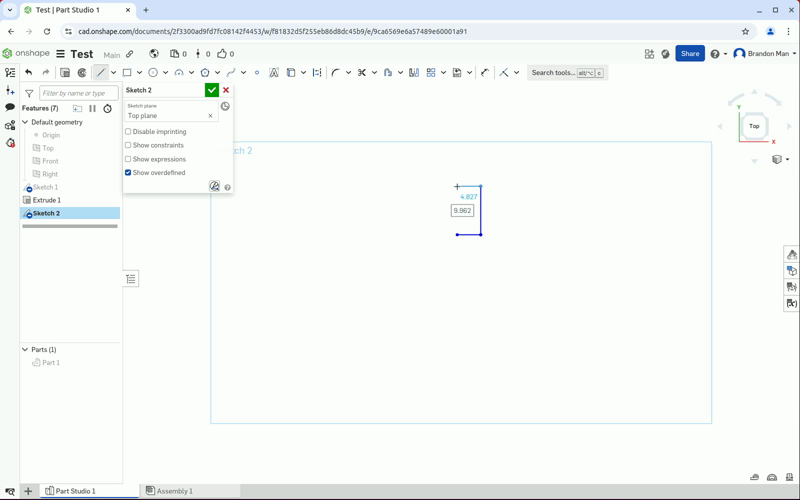
key_up(shift)
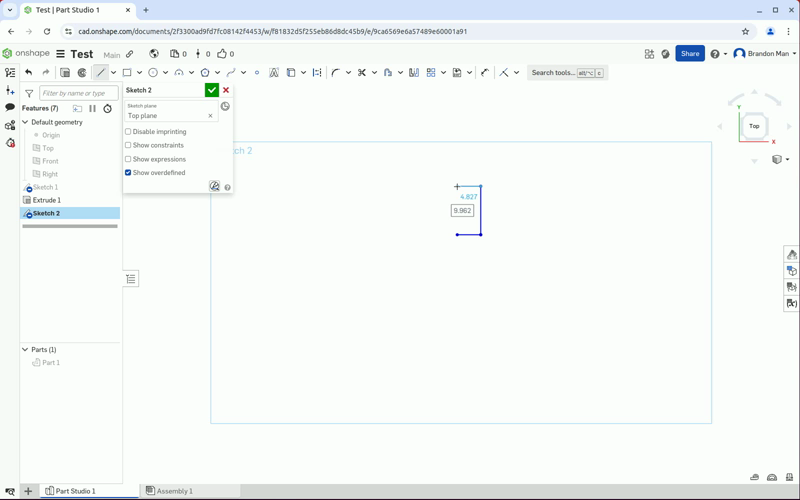
mouse_move(487, 186)
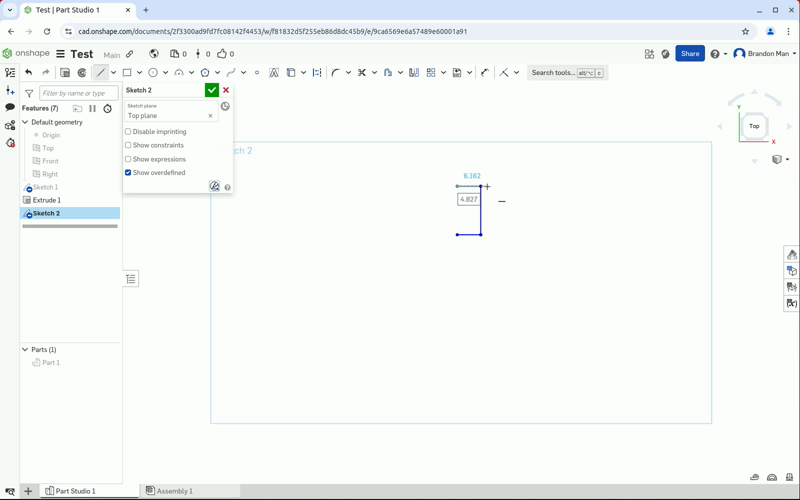
key_down(shift)
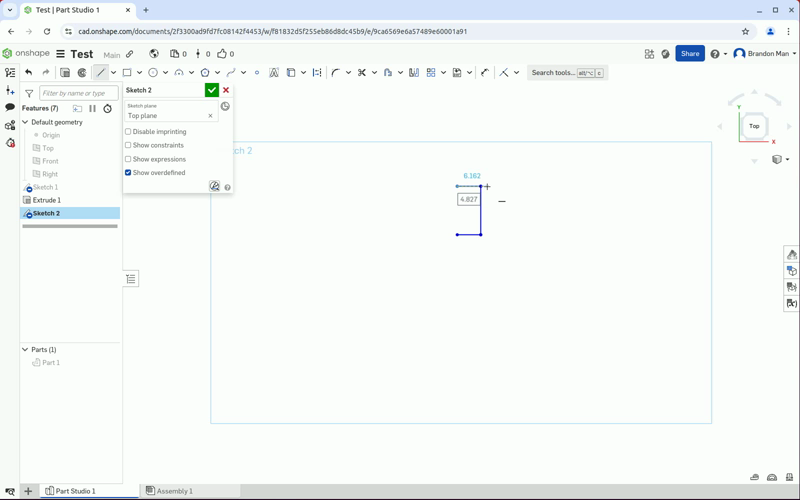
mouse_move(457, 234)
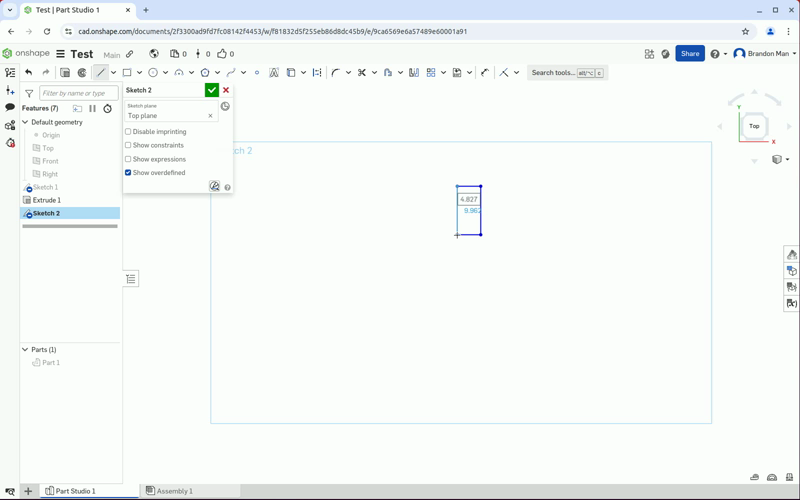
key_up(shift)
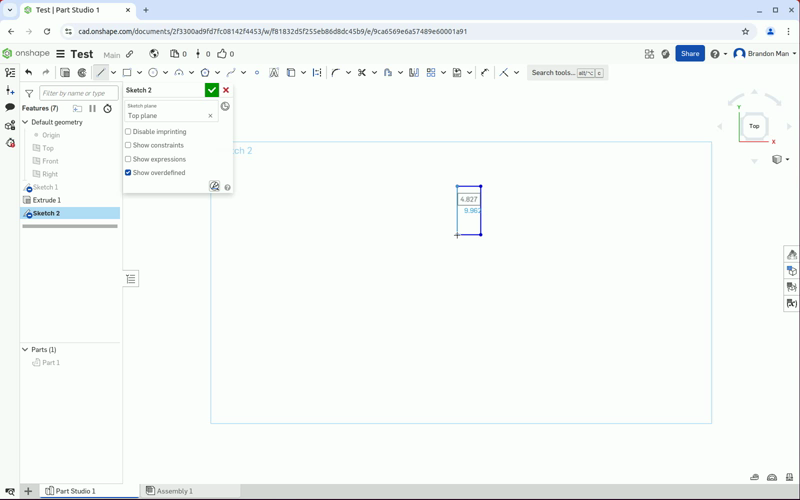
click(457, 234)
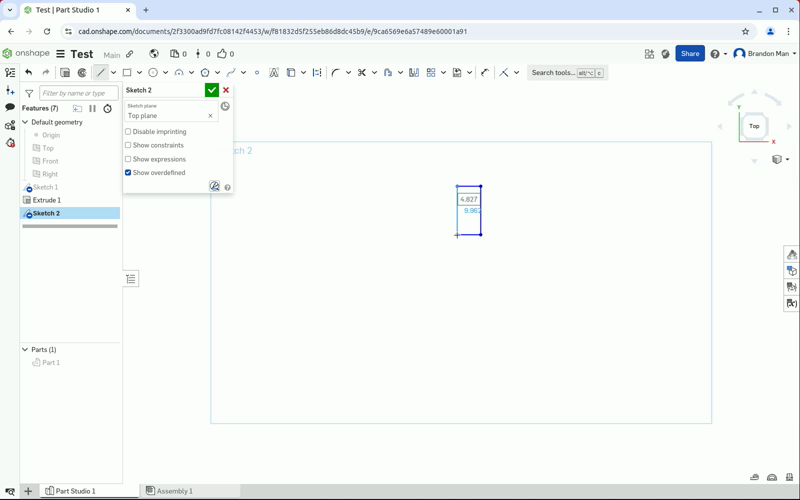
key(esc)
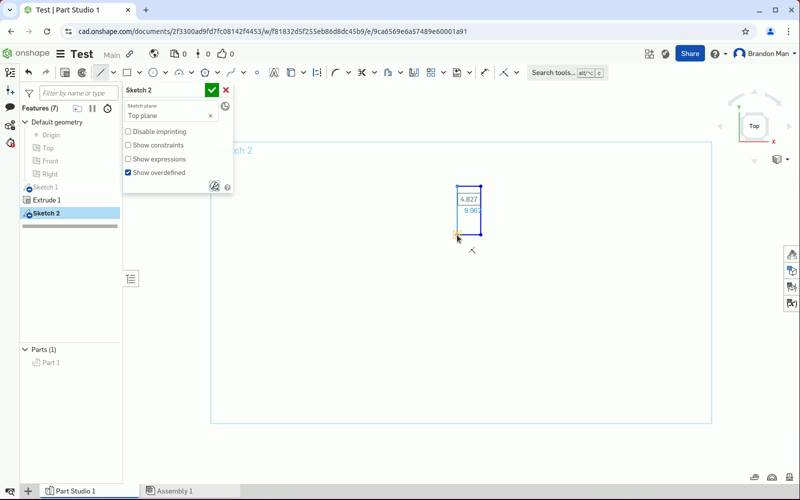
mouse_move(467, 189)
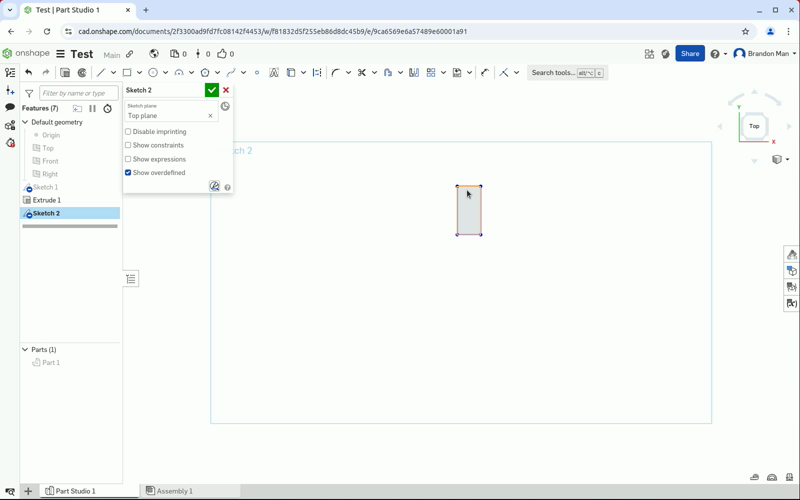
scroll(6)
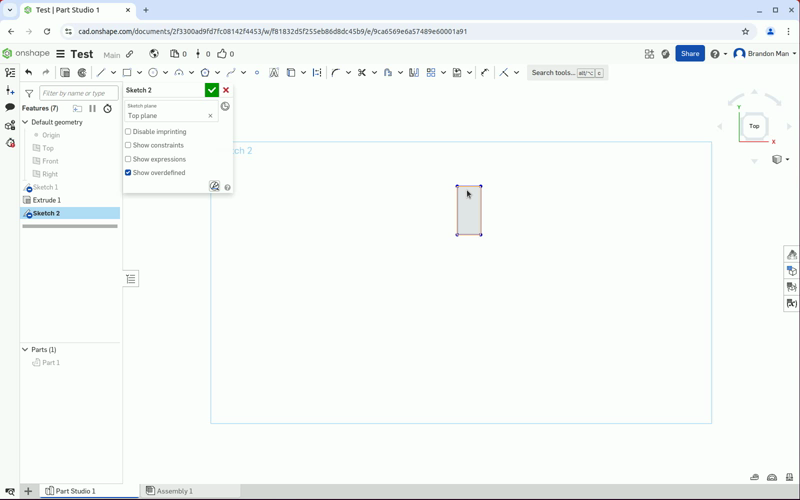
scroll(6)
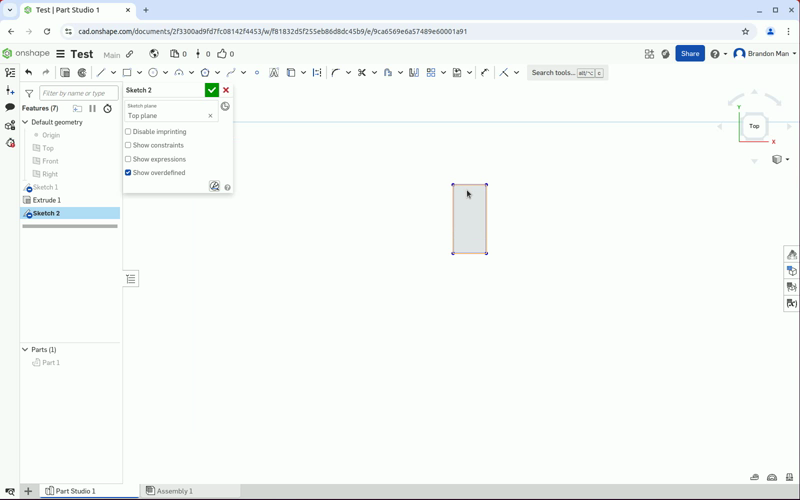
scroll(6)
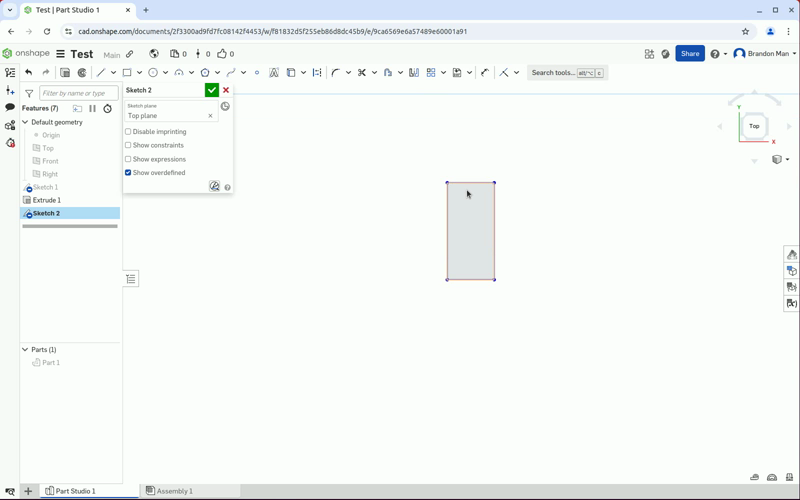
scroll(6)
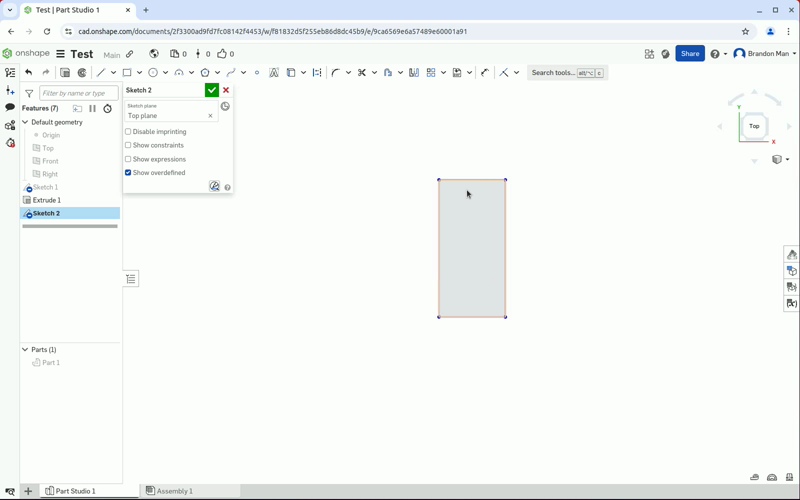
scroll(6)
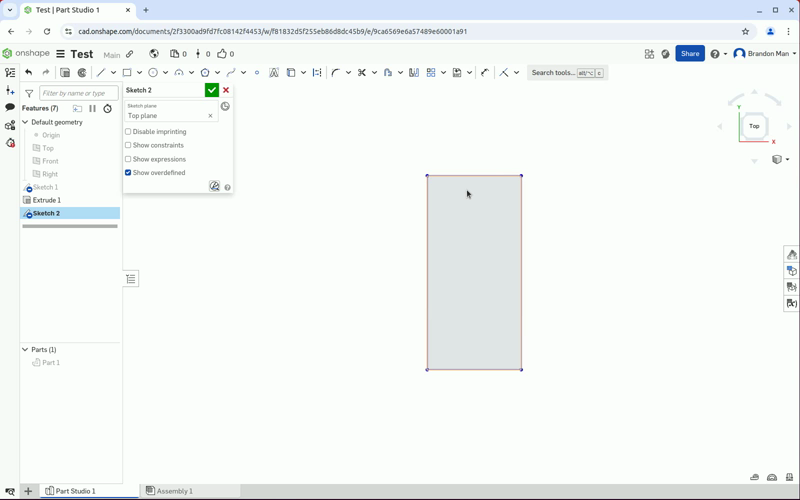
scroll(6)
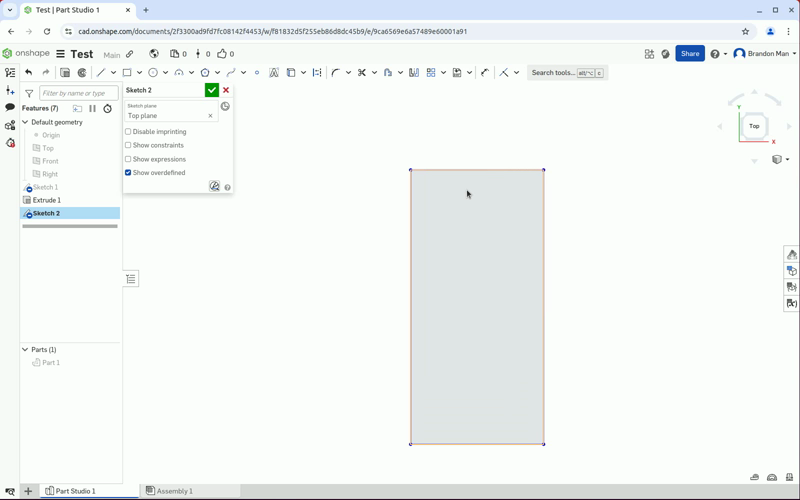
scroll(6)
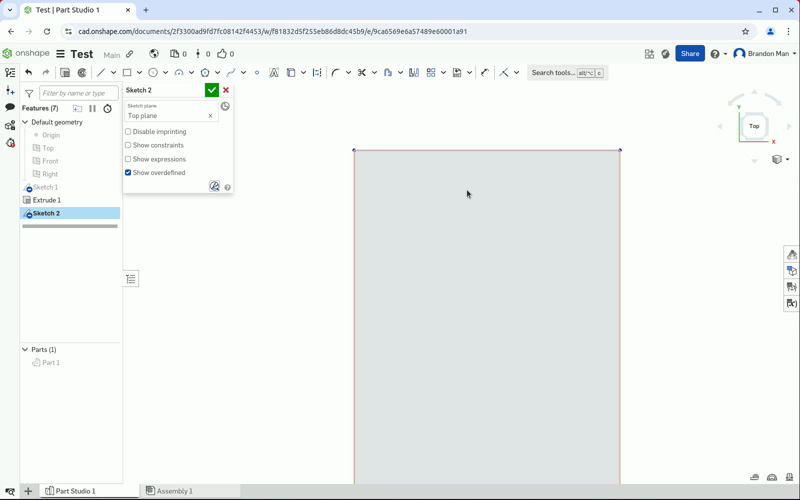
click(467, 189)
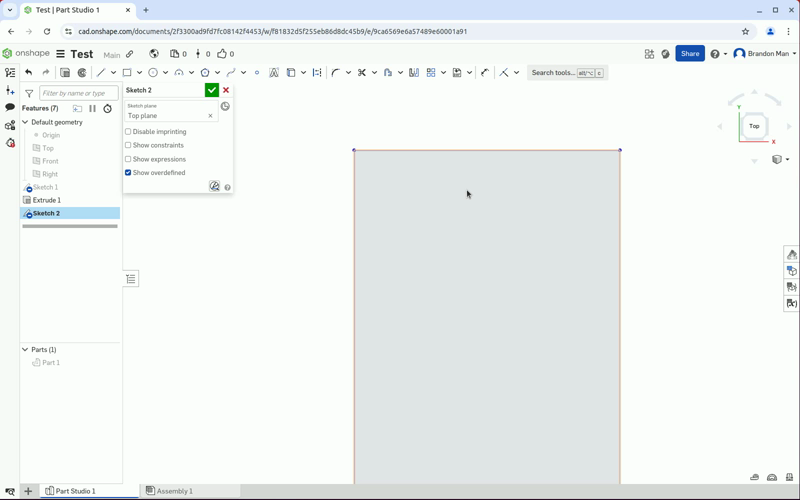
scroll(-6)
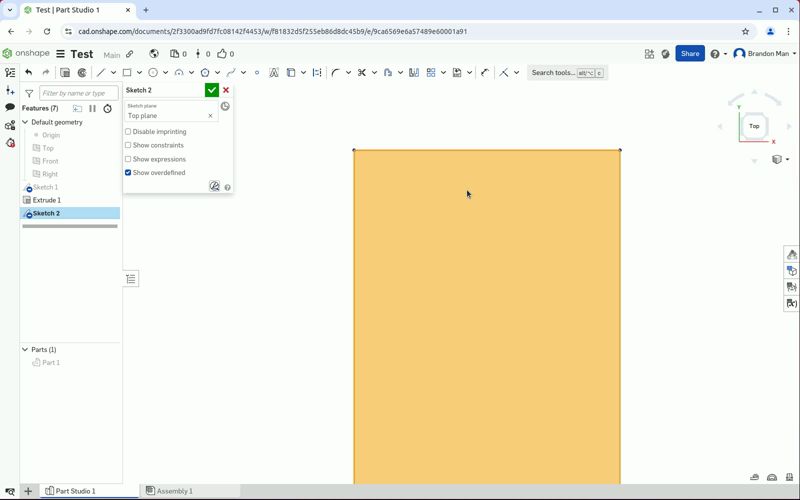
scroll(-6)
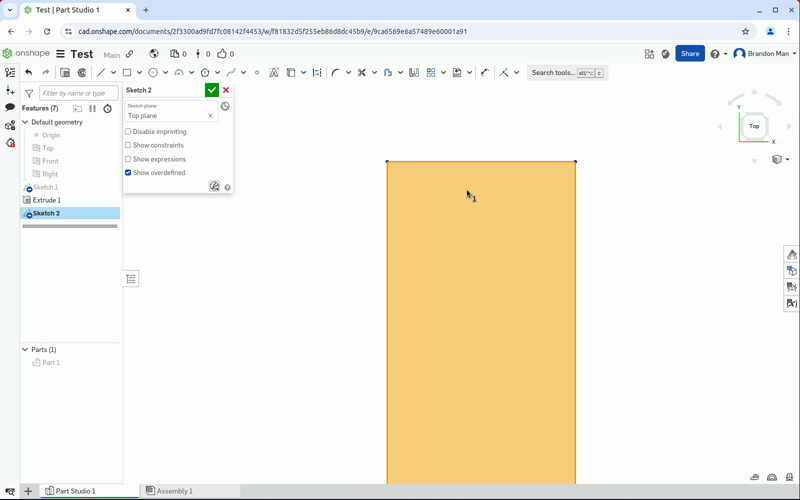
scroll(-6)
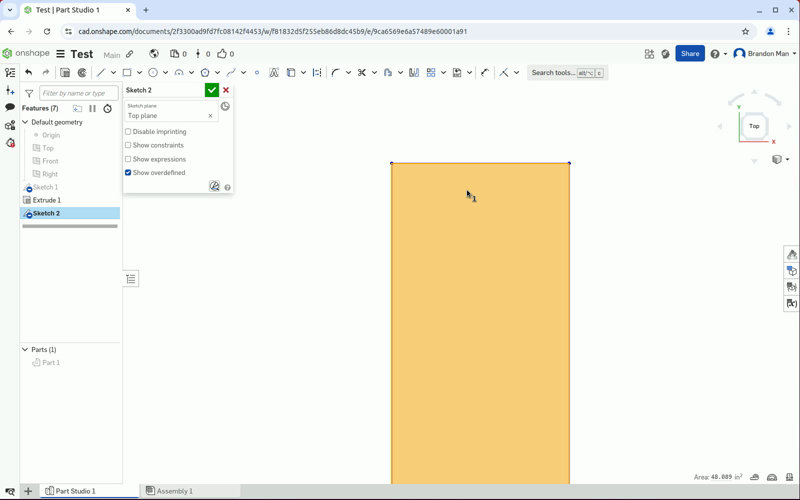
scroll(-6)
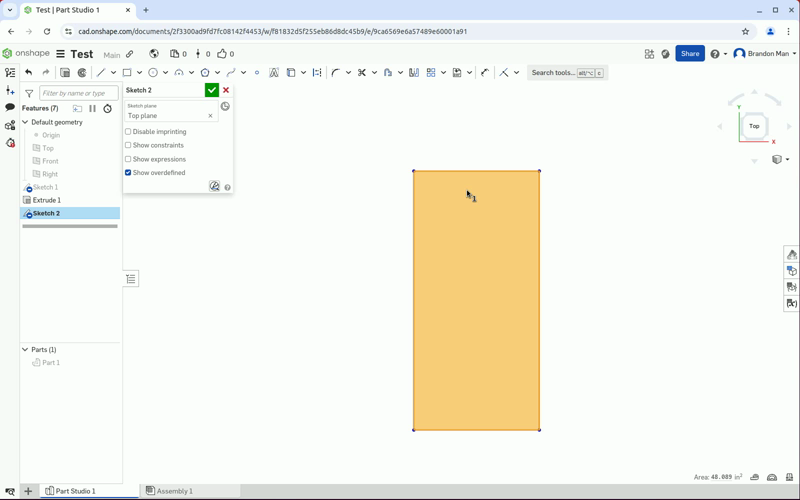
scroll(-6)
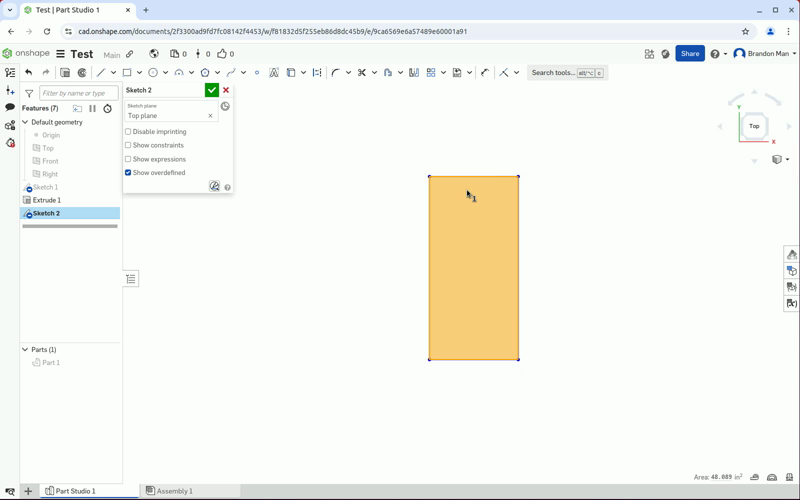
scroll(-6)
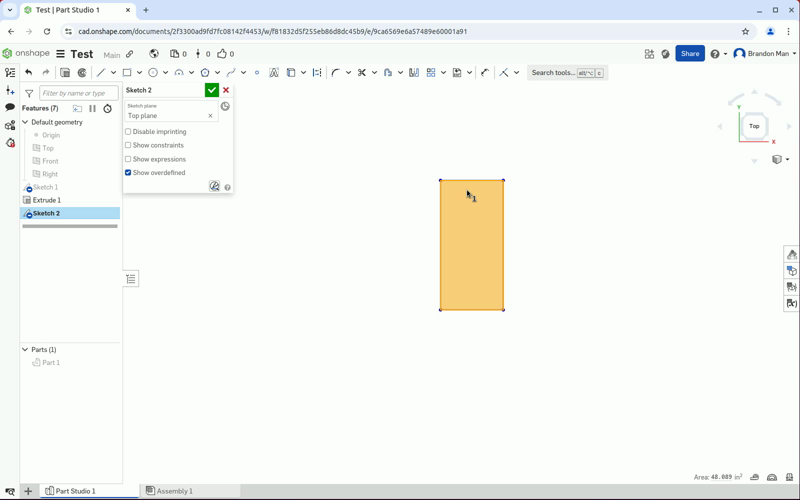
scroll(-6)
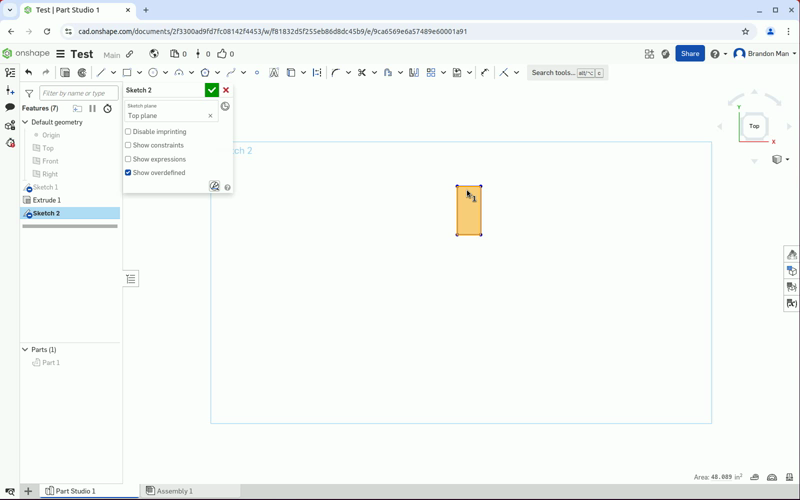
mouse_move(73, 352)
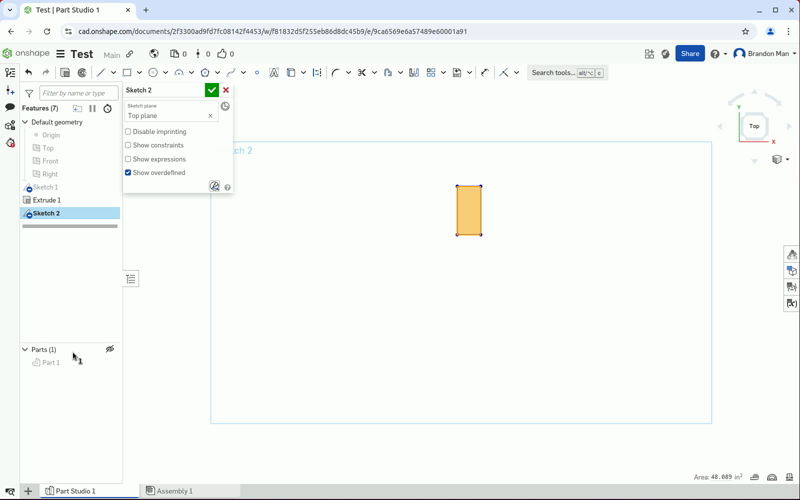
key(shift+y)
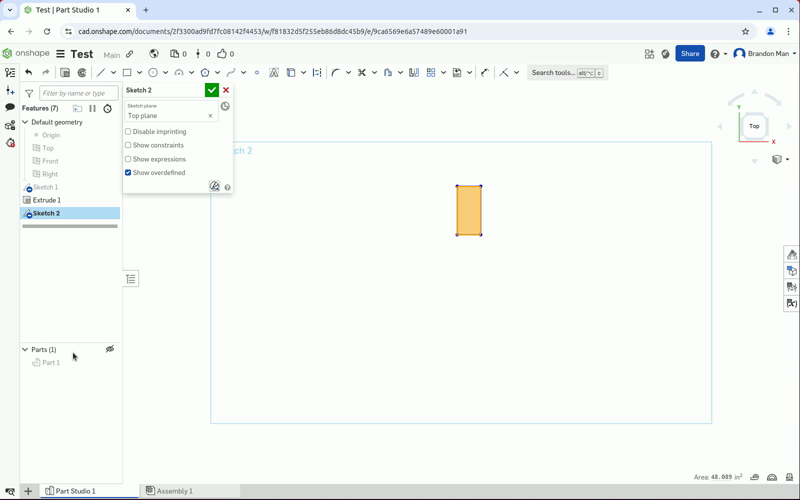
key(shift+e)
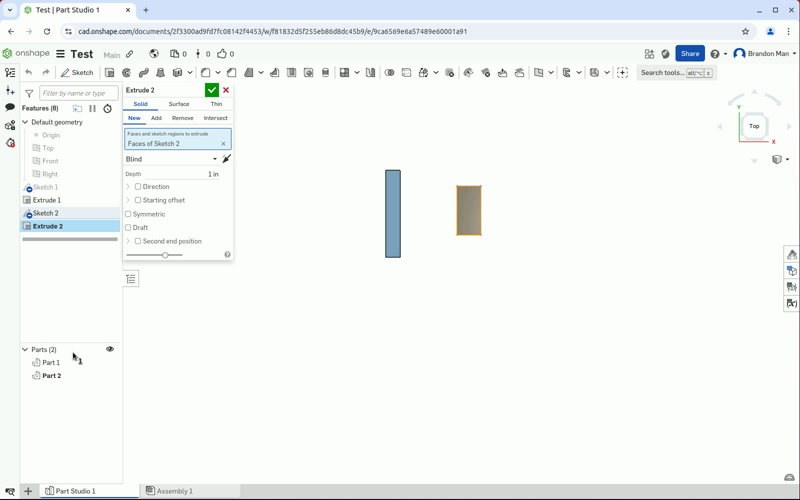
mouse_move(143, 106)
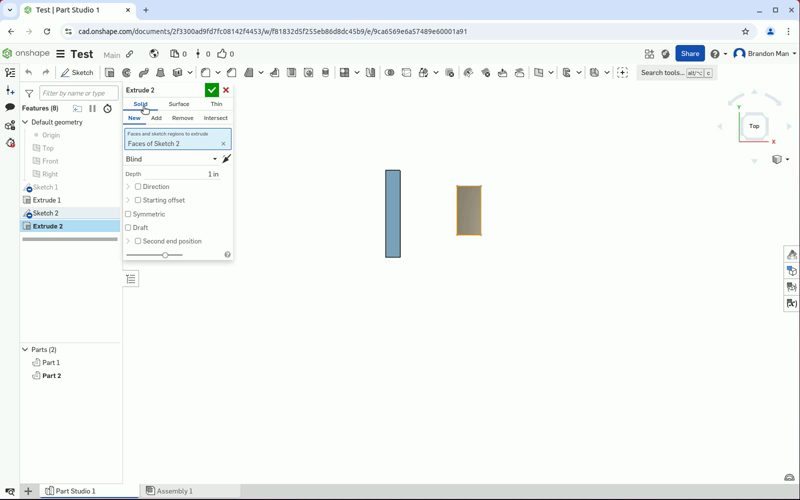
click(143, 106)
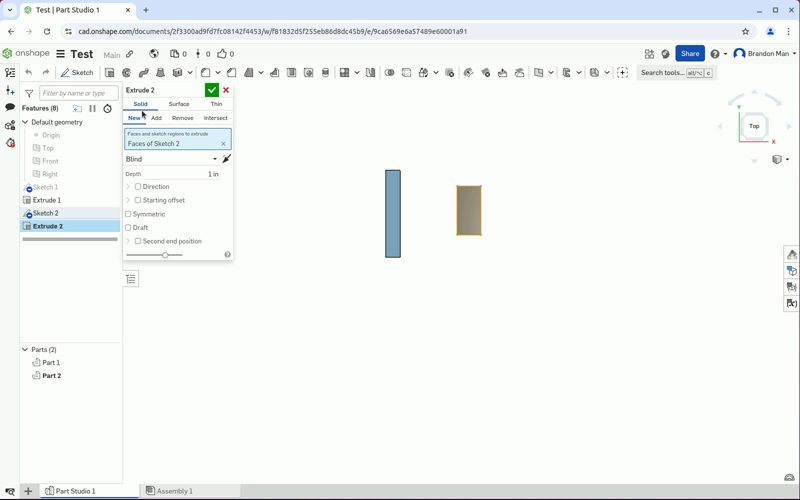
mouse_move(137, 120)
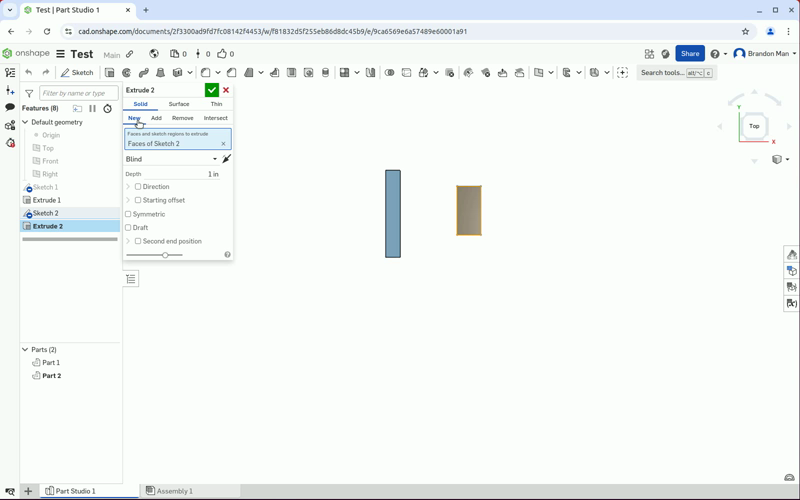
click(137, 120)
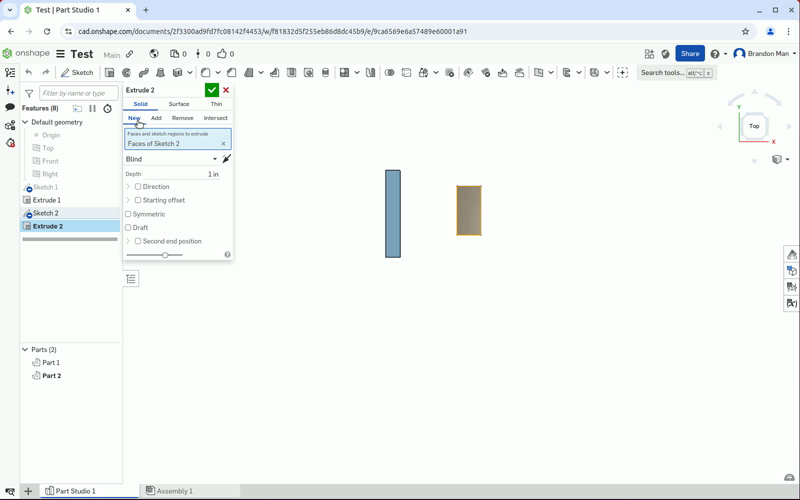
key(tab, 4)
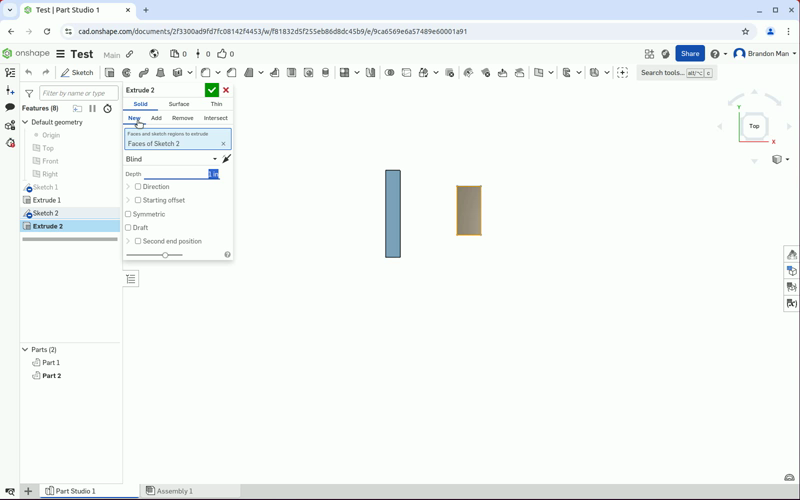
text(9.388)
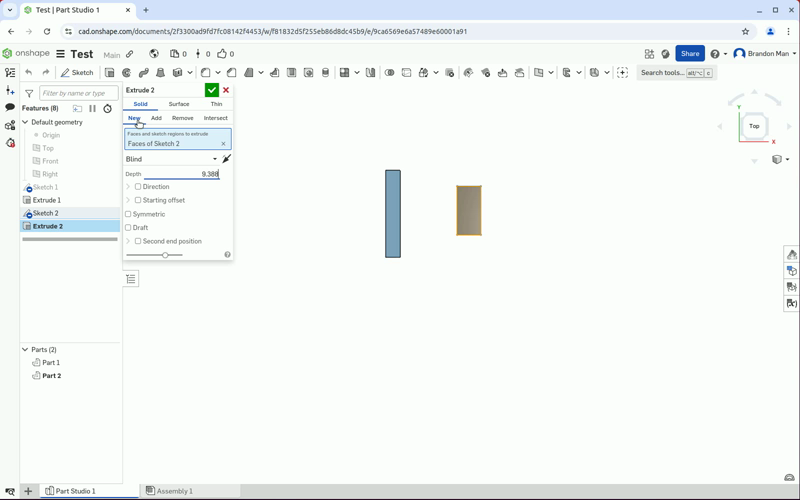
key(enter)
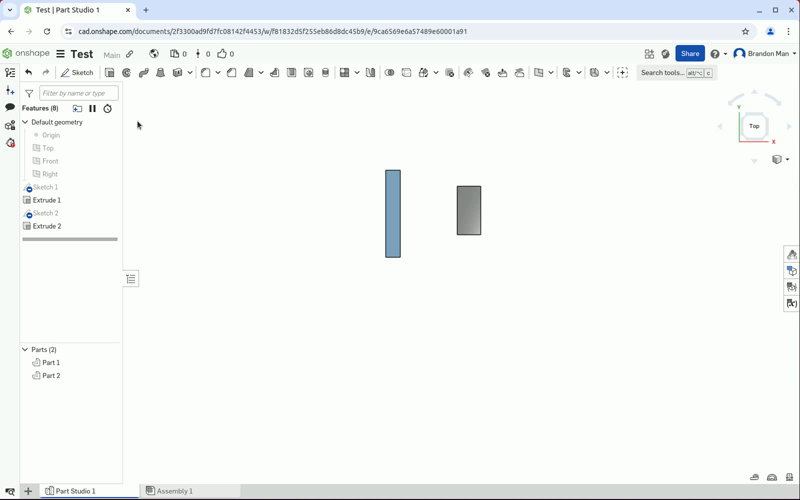
key(shift+h)
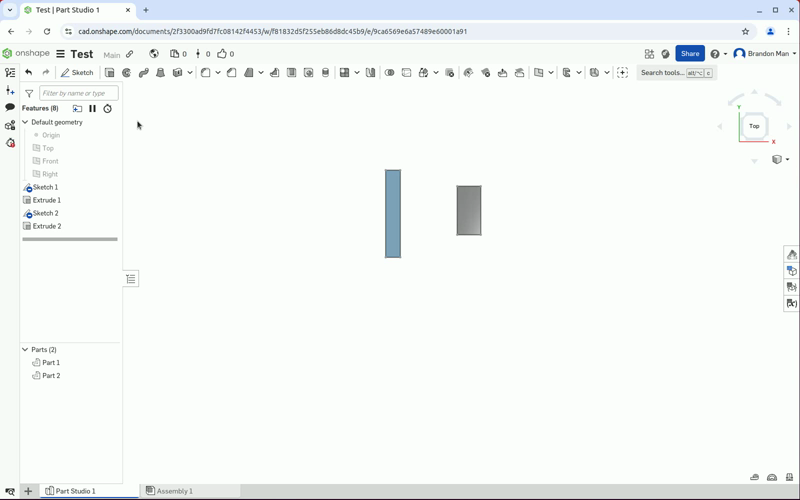
key(shift+h)
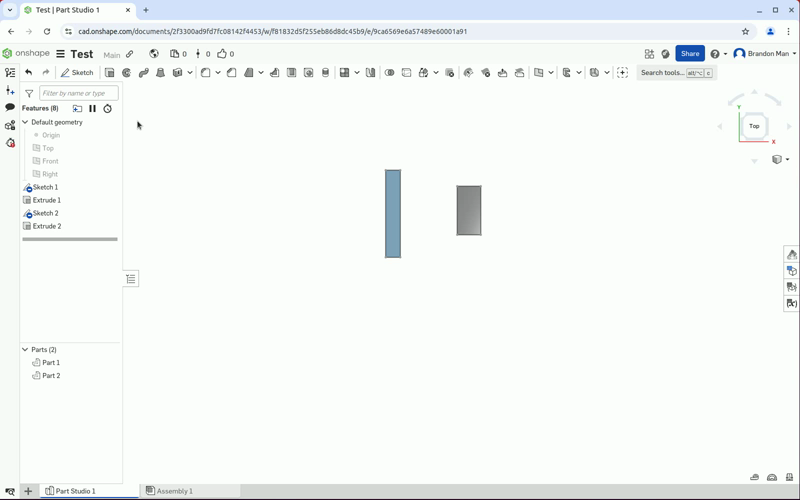
key(shift+7)
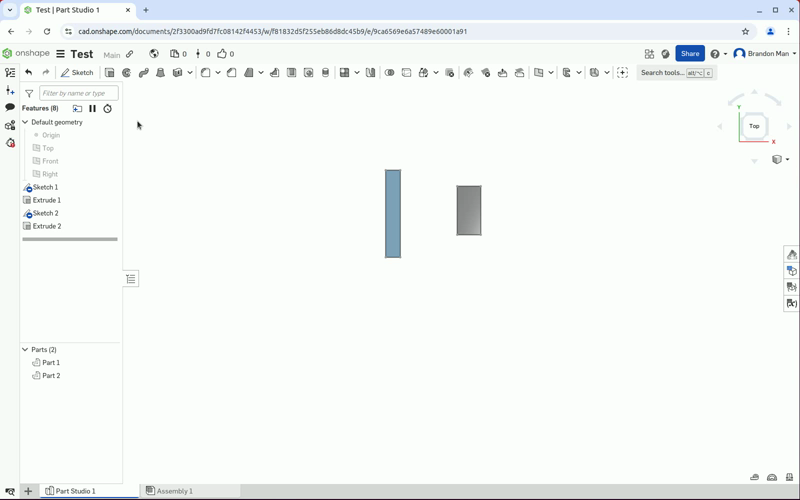
key(up, 3)
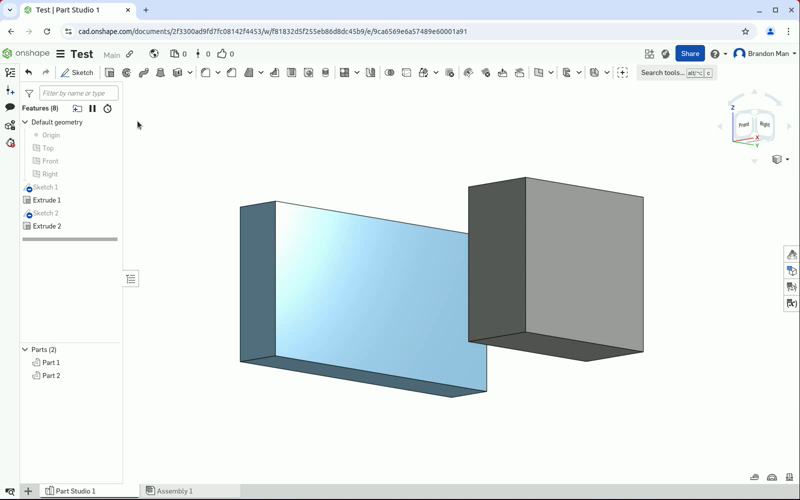
key(left, 3)
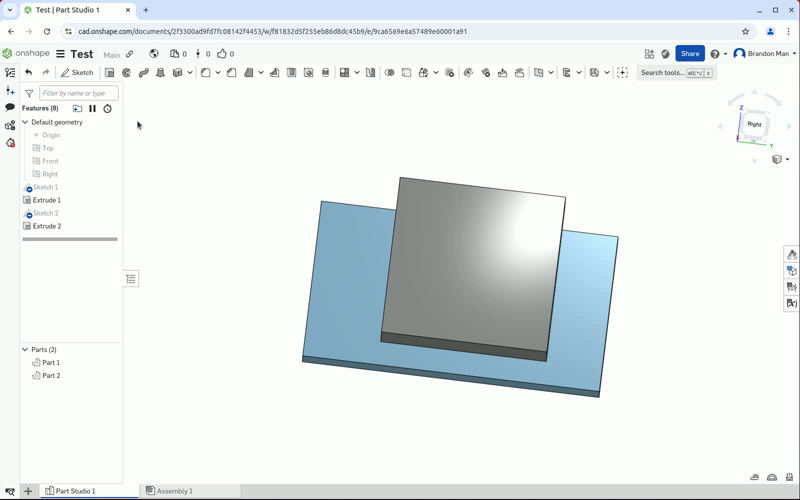
key(right, 3)
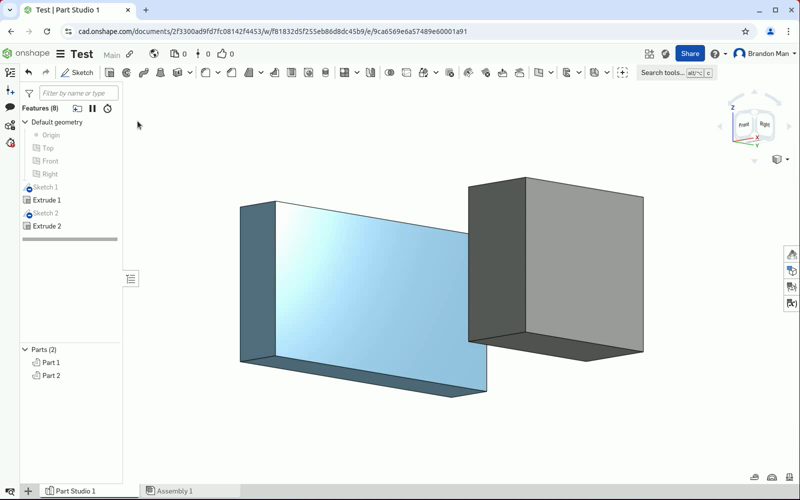
key(down, 3)
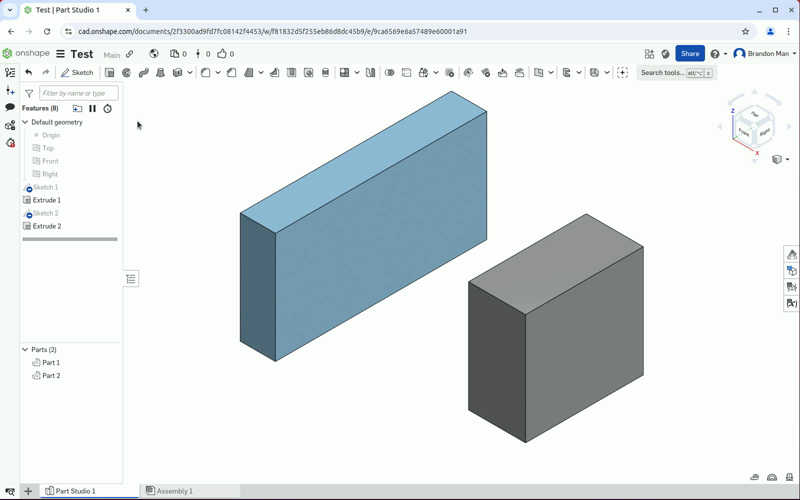
mouse_move(73, 189)
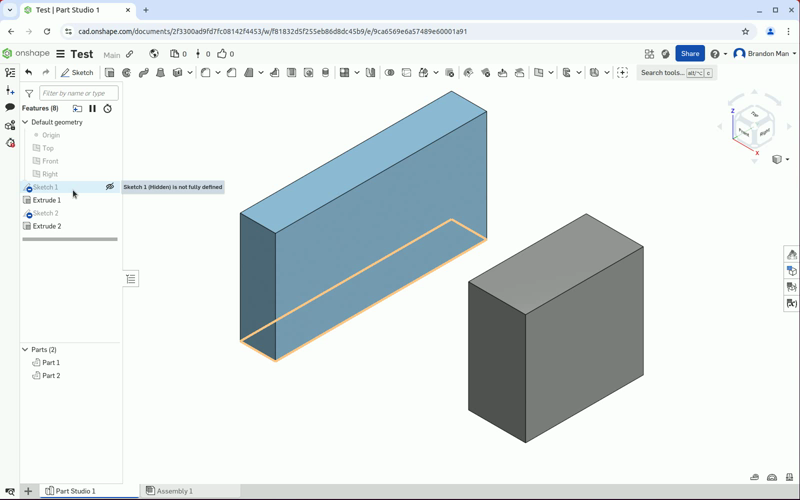
click(73, 189)